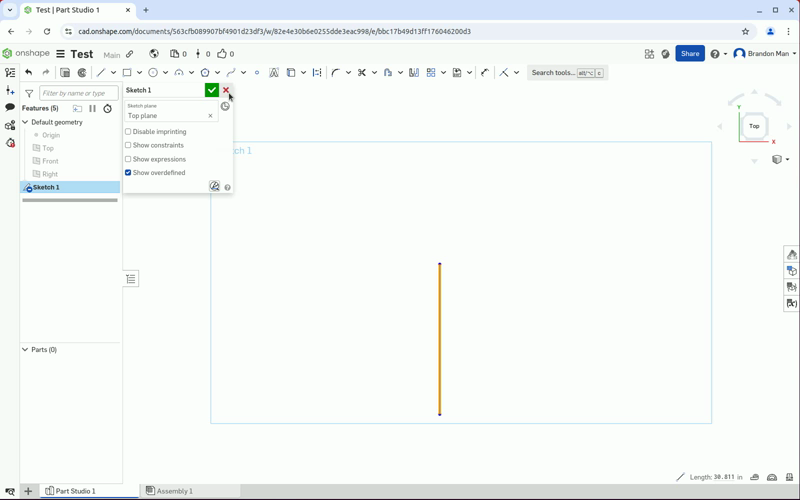
key(shift+h)
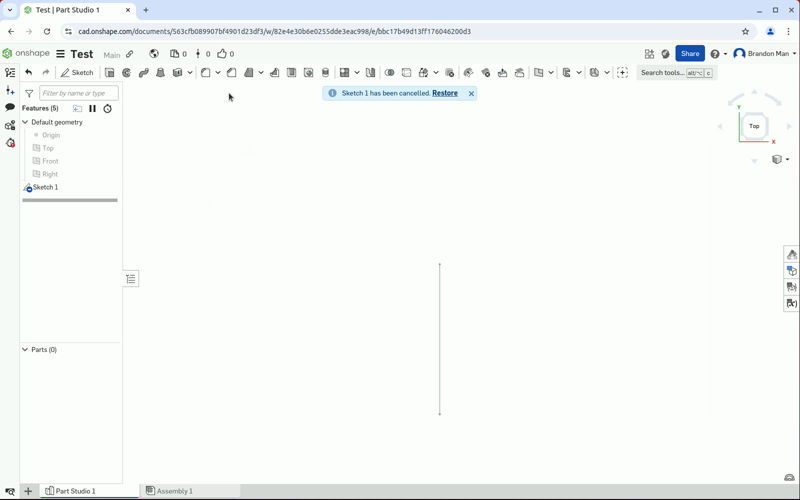
key(shift+s)
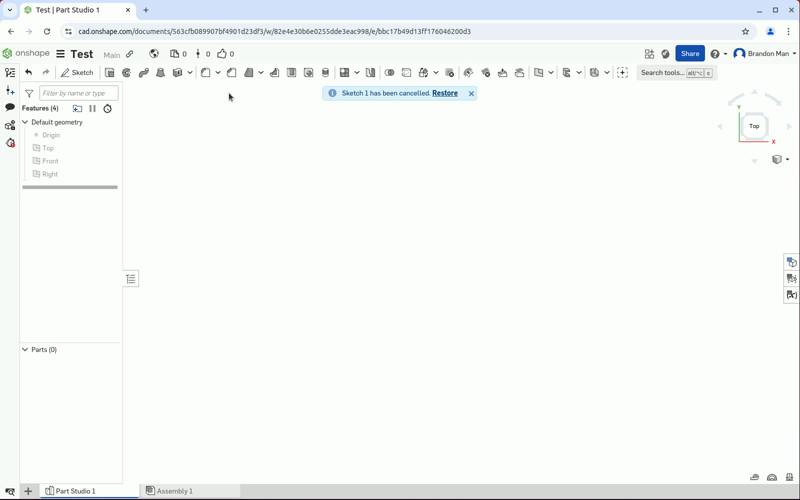
mouse_move(73, 150)
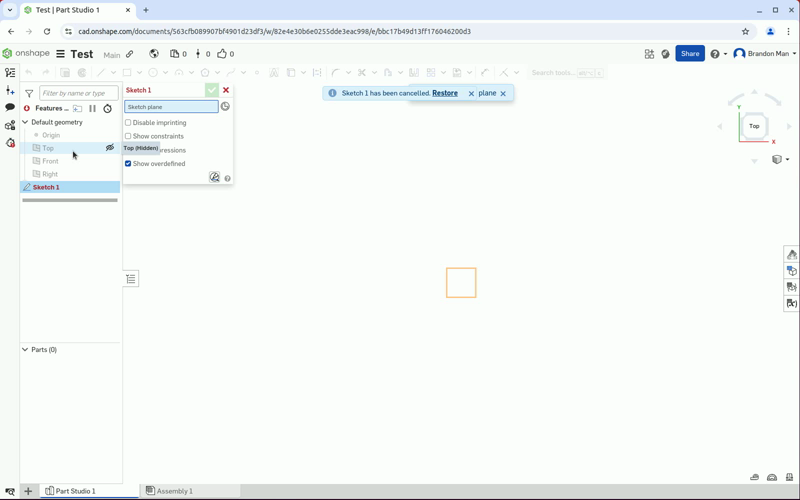
click(73, 150)
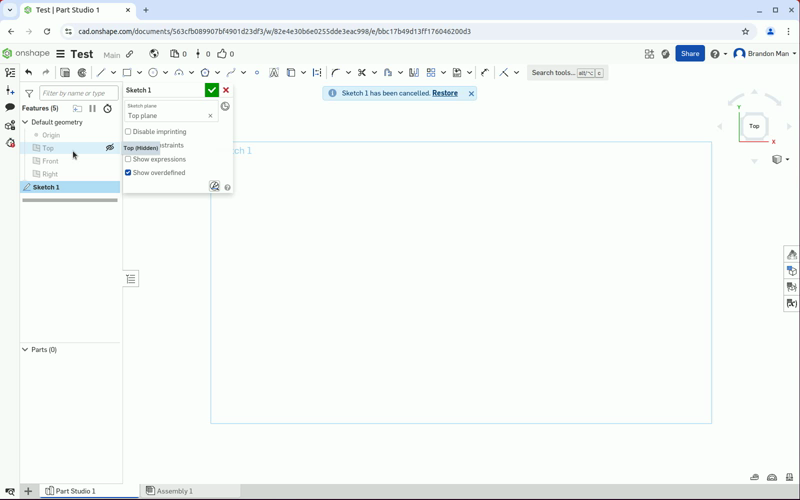
mouse_move(73, 352)
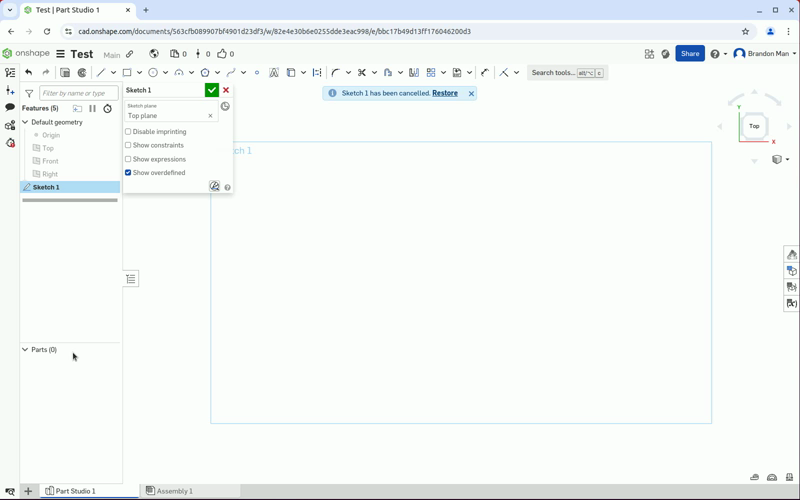
key(y)
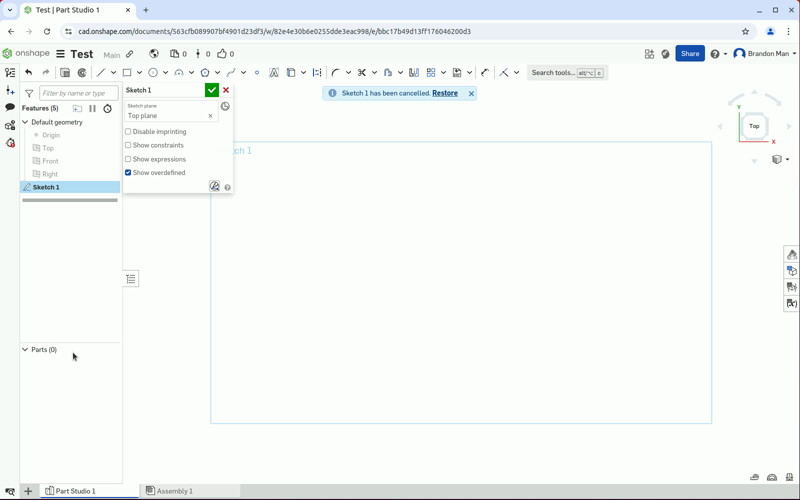
key(l)
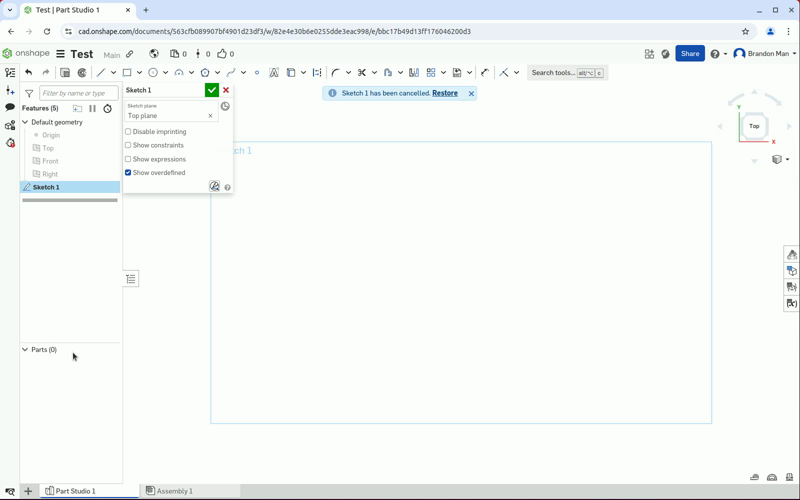
key_down(shift)
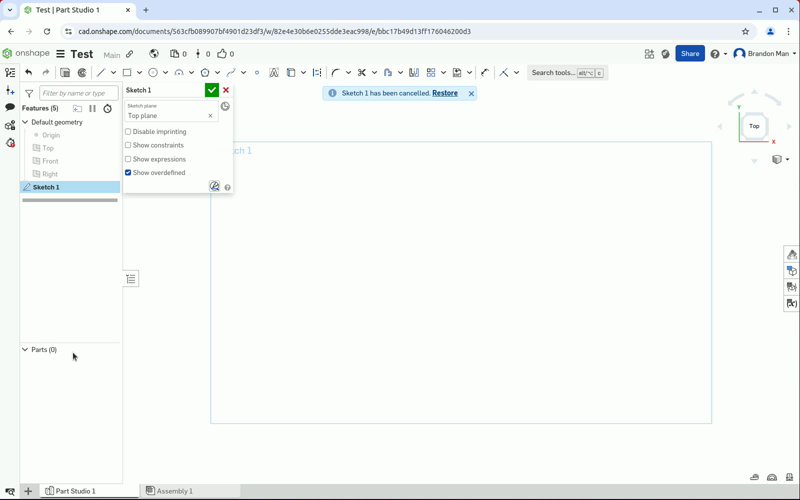
mouse_move(460, 320)
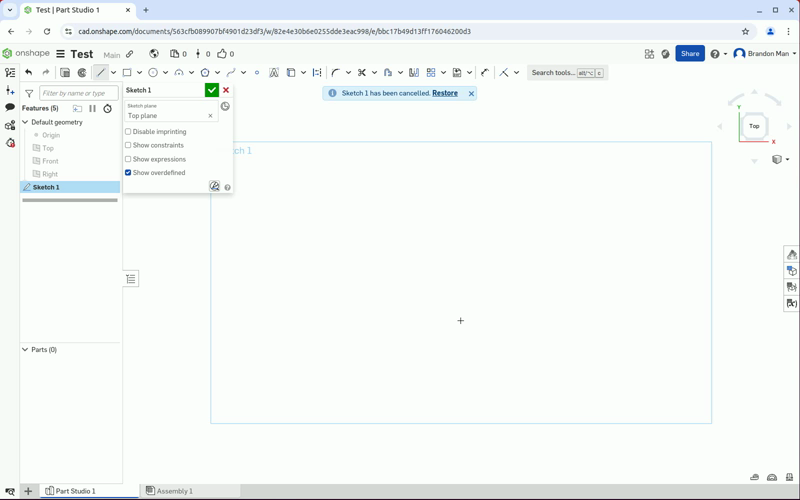
click(460, 320)
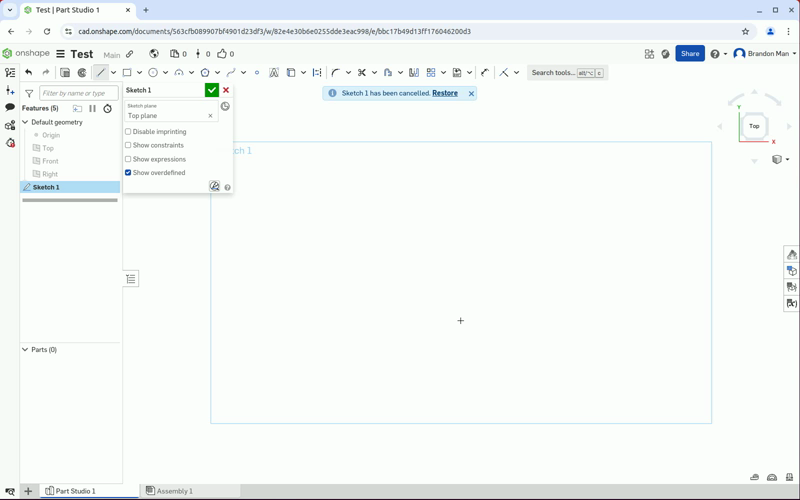
key_up(shift)
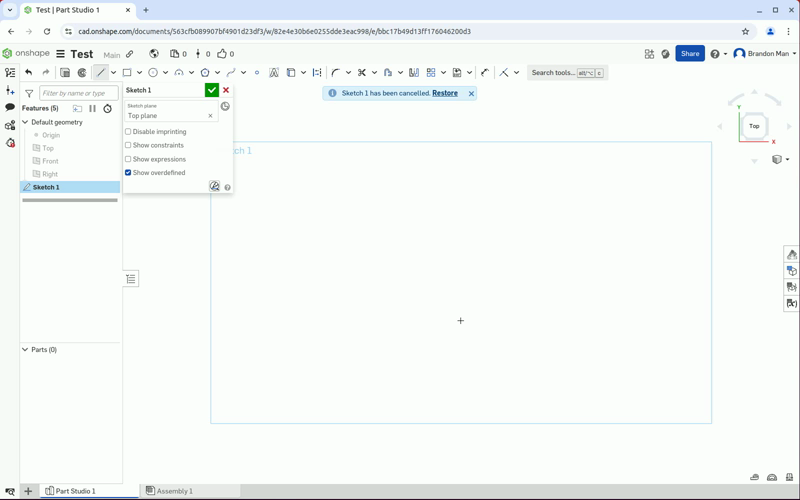
key_down(shift)
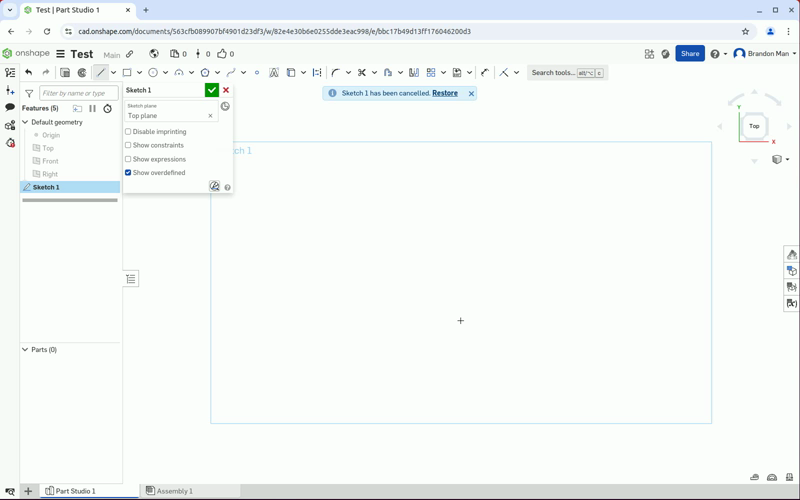
mouse_move(490, 320)
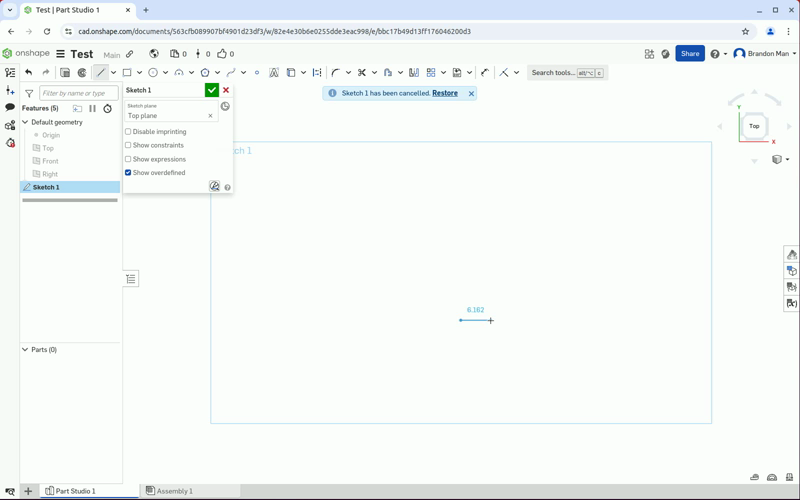
mouse_move(497, 320)
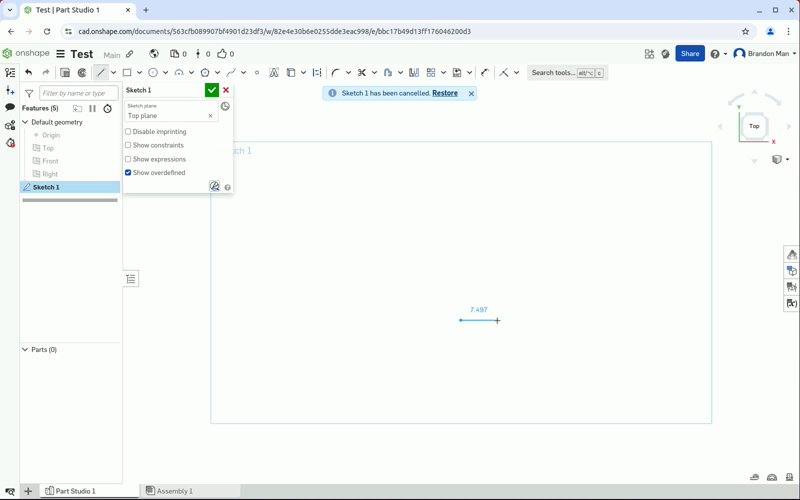
click(497, 320)
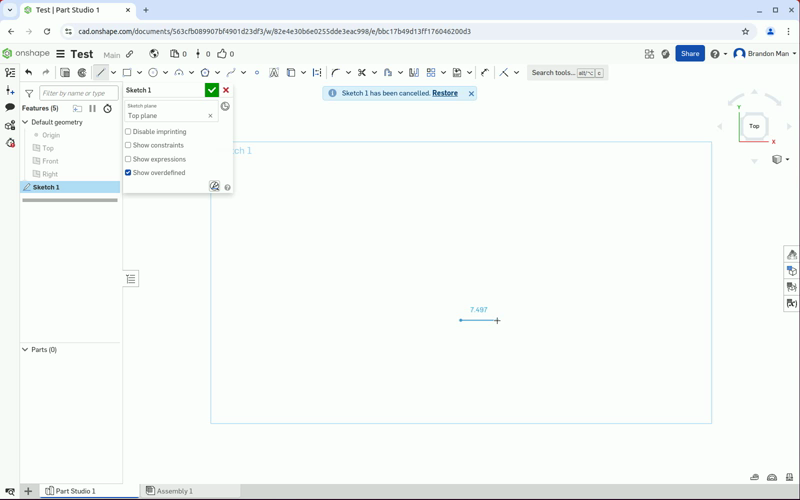
key_up(shift)
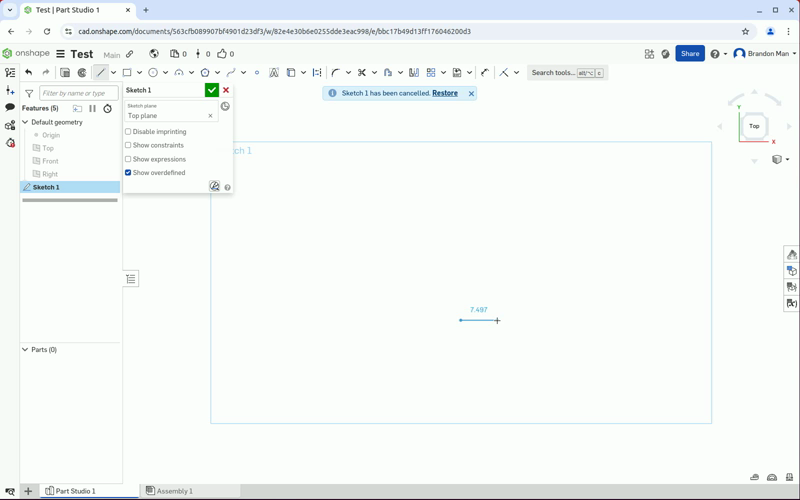
key_down(shift)
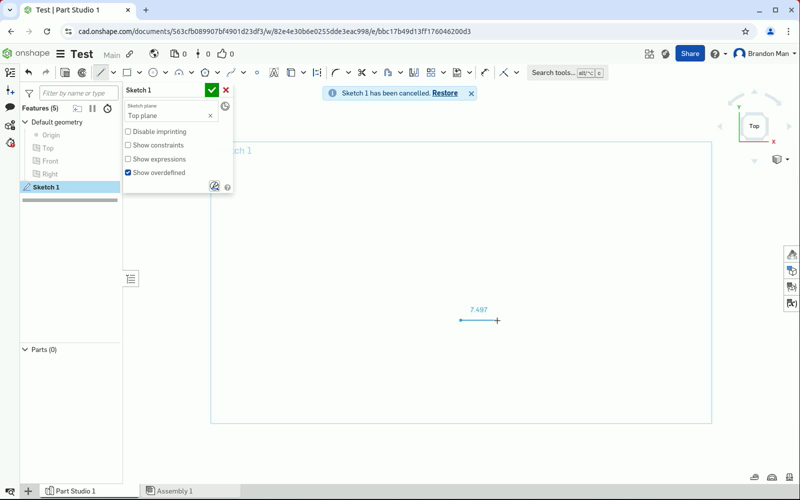
mouse_move(497, 414)
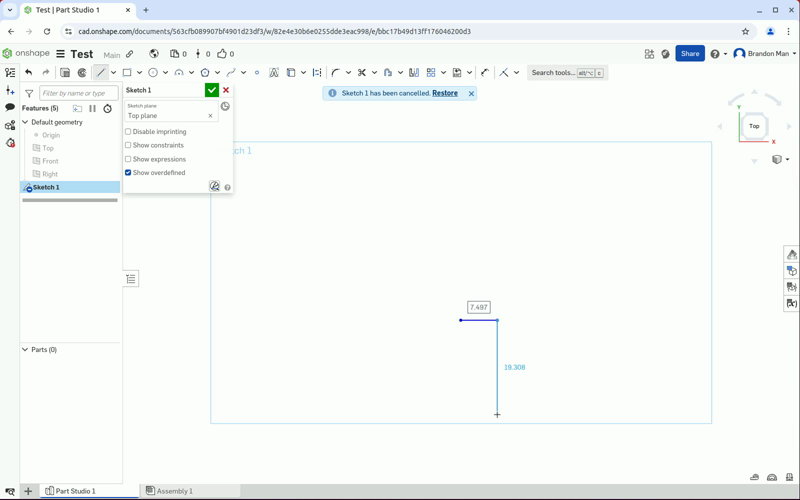
click(497, 414)
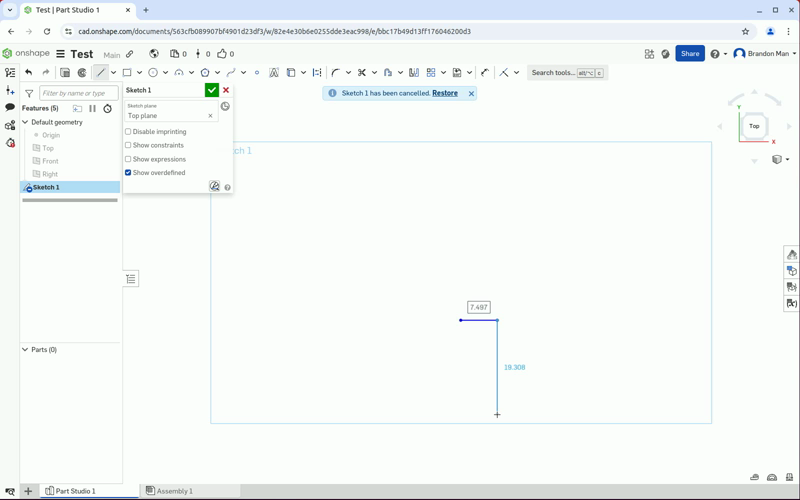
key_up(shift)
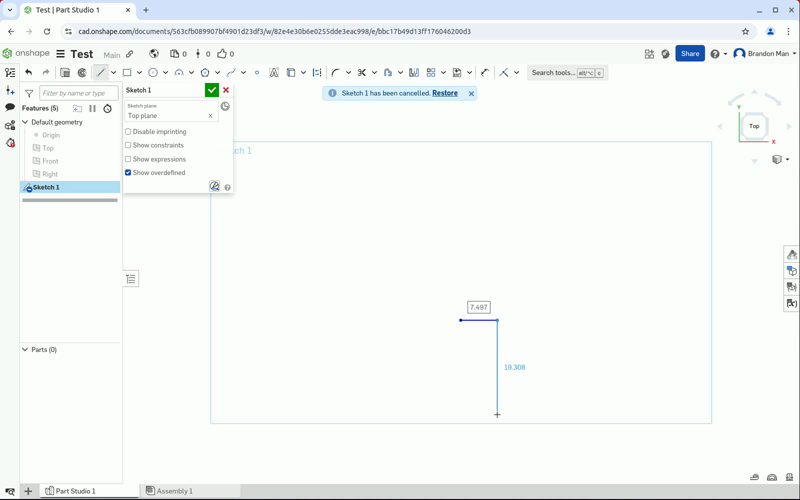
key_down(shift)
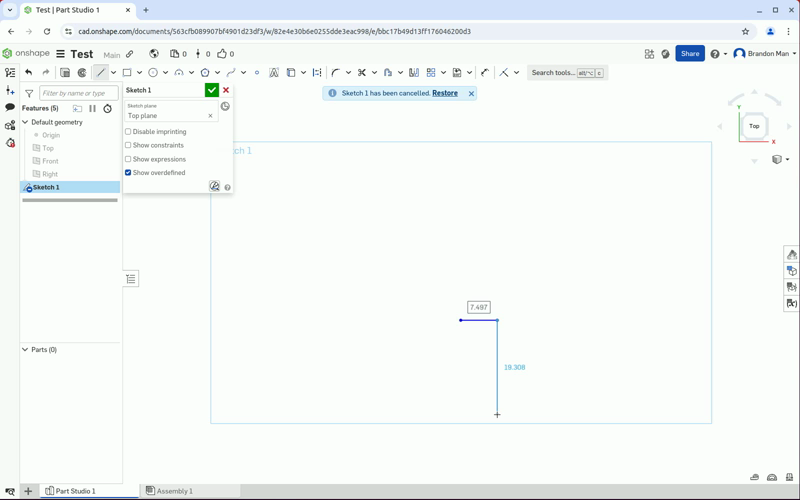
mouse_move(527, 414)
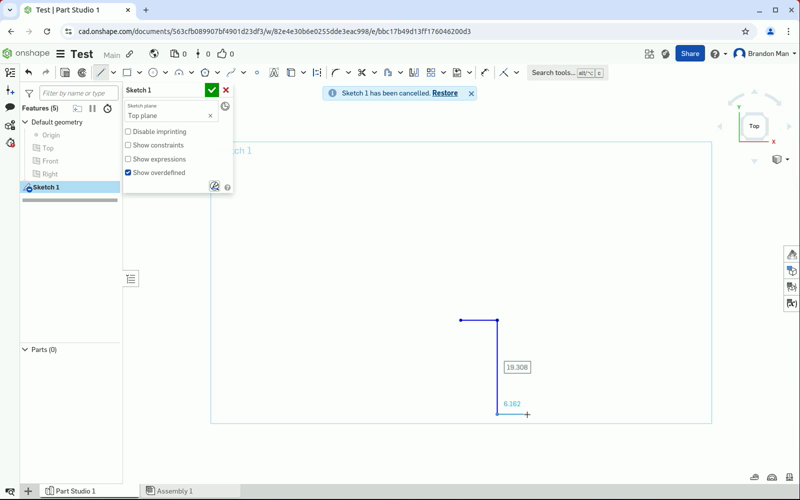
mouse_move(535, 414)
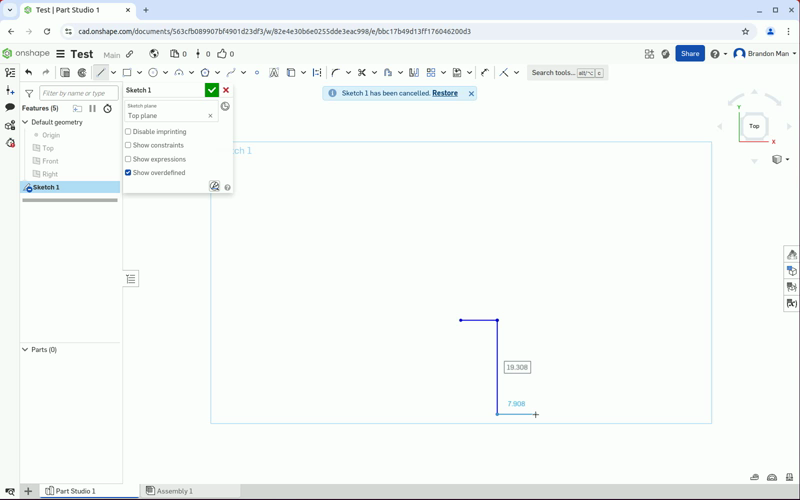
click(535, 414)
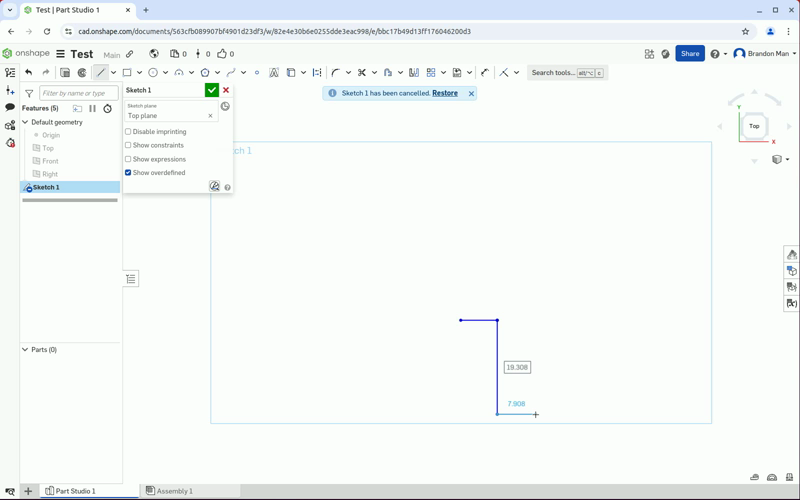
key_up(shift)
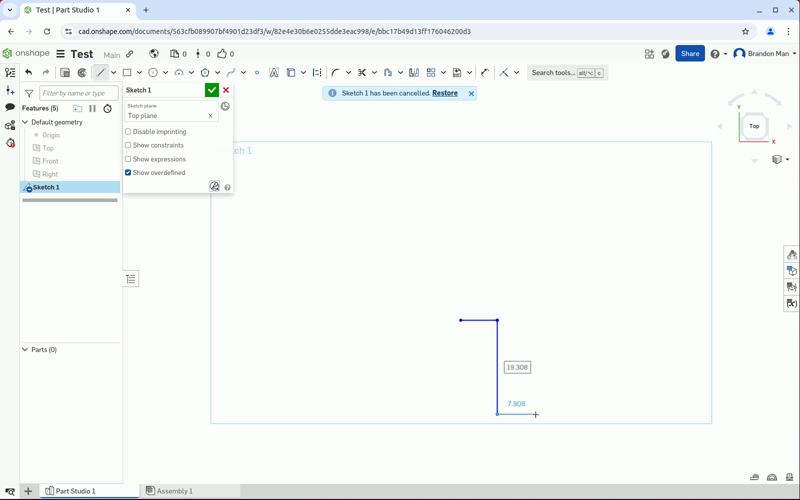
key_down(shift)
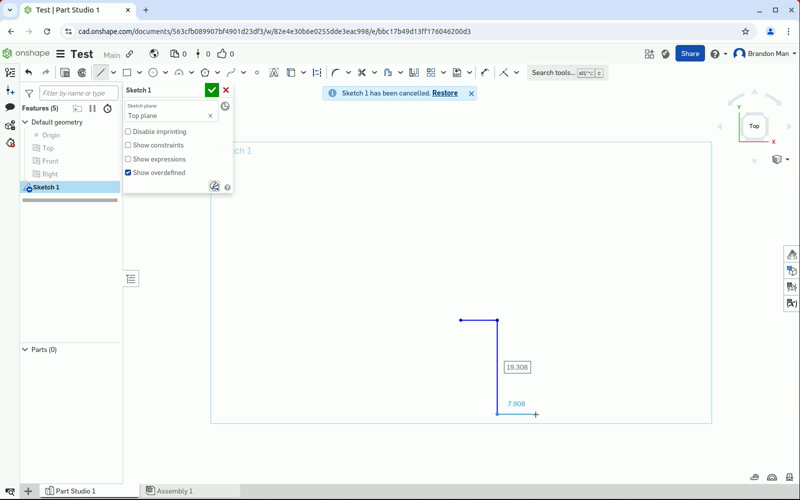
mouse_move(535, 283)
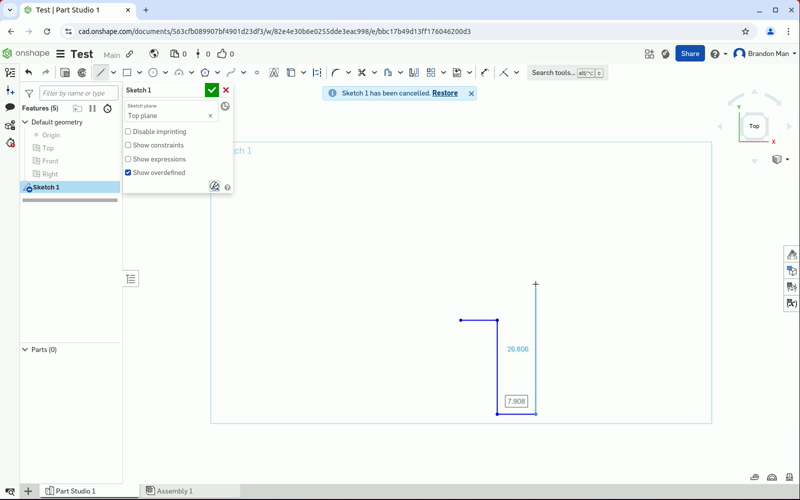
click(535, 283)
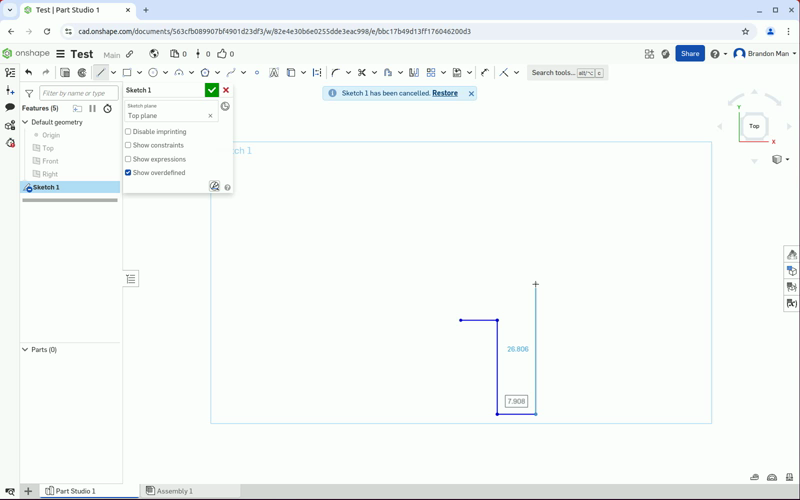
key_up(shift)
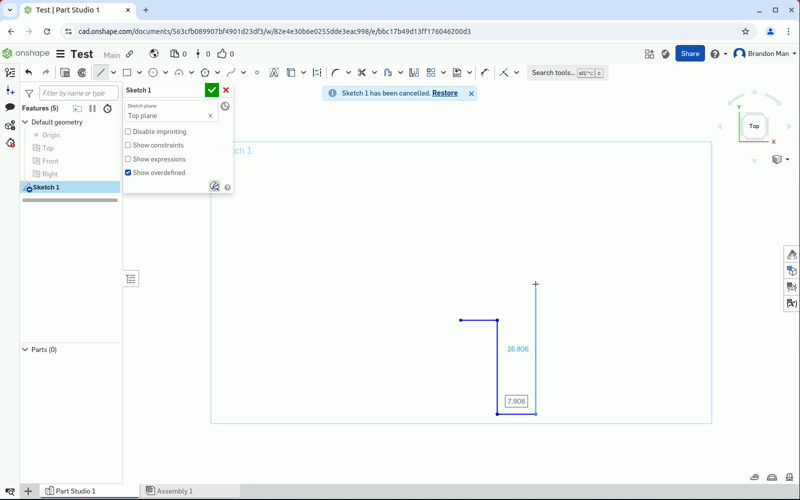
key_down(shift)
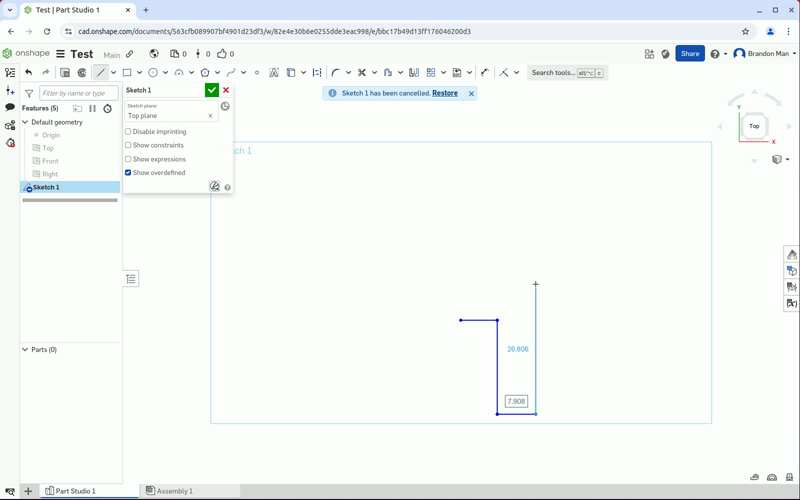
mouse_move(460, 283)
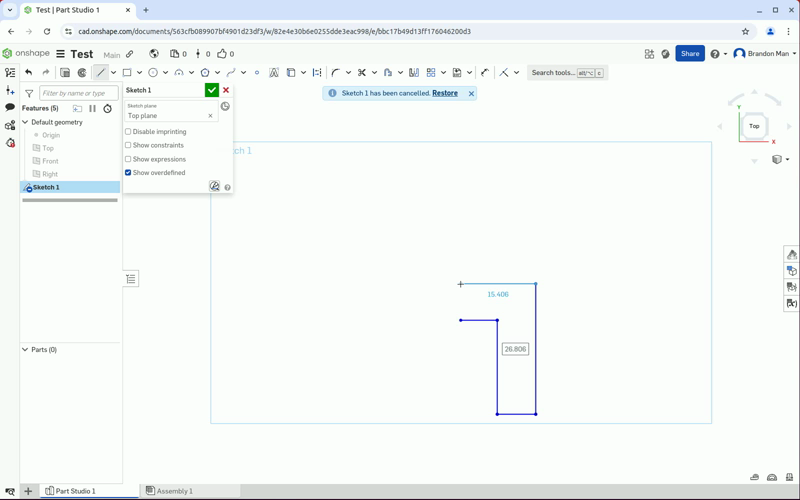
click(460, 283)
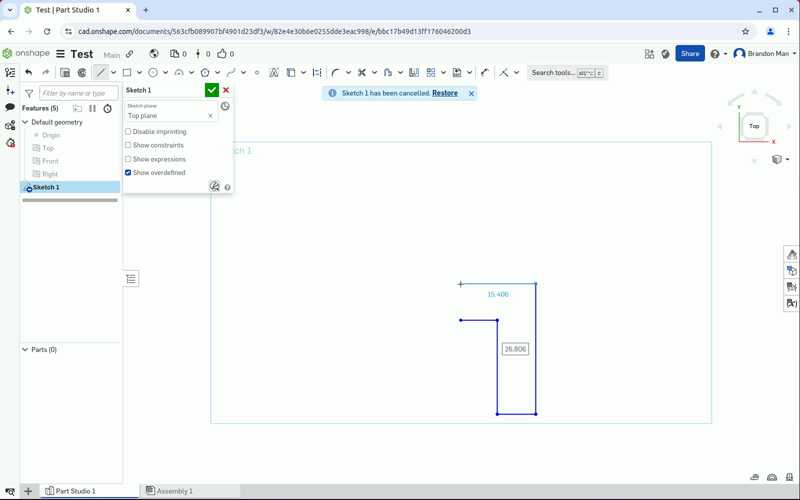
key_up(shift)
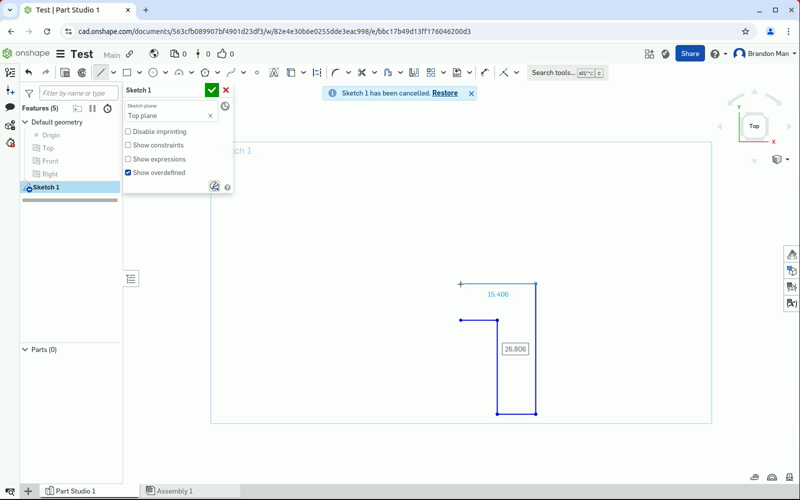
mouse_move(490, 283)
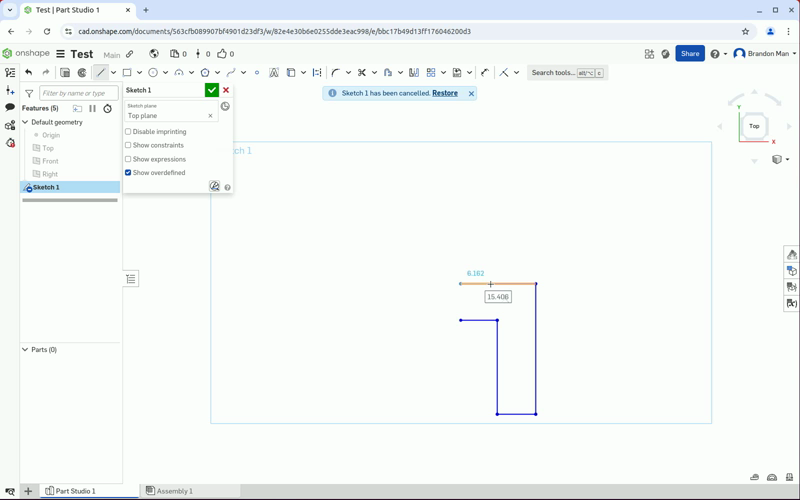
key_down(shift)
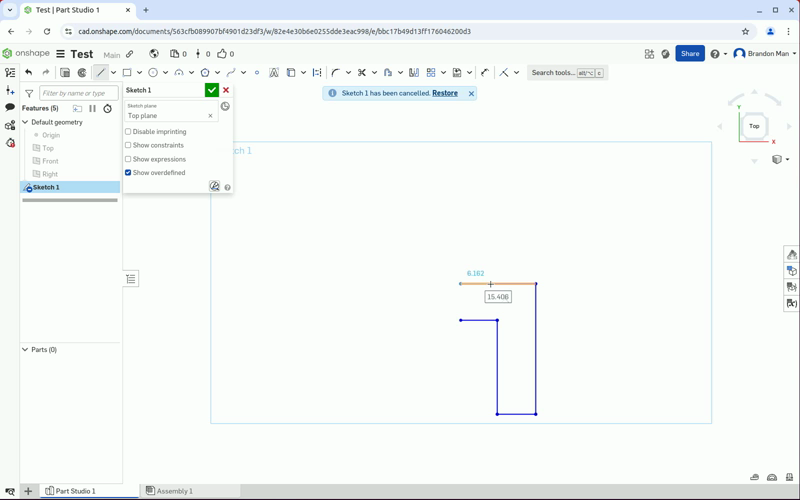
mouse_move(460, 320)
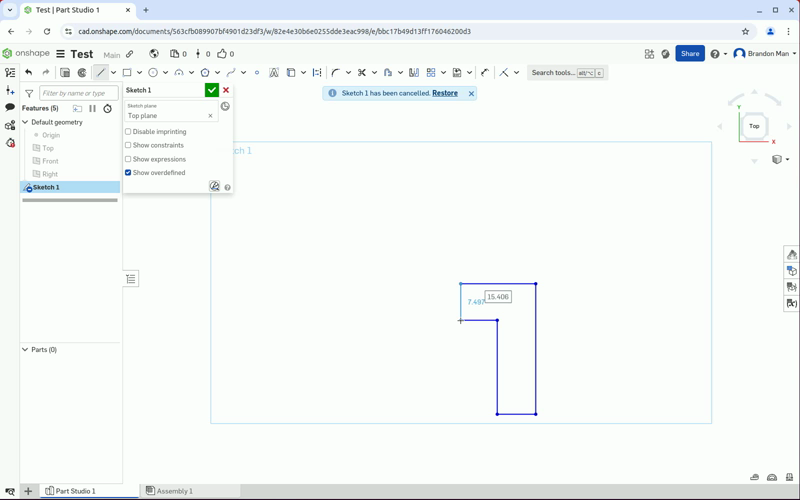
key_up(shift)
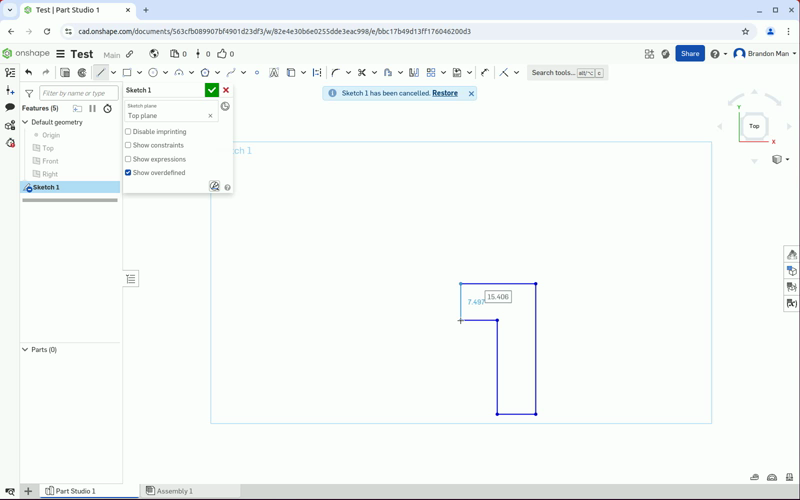
click(460, 320)
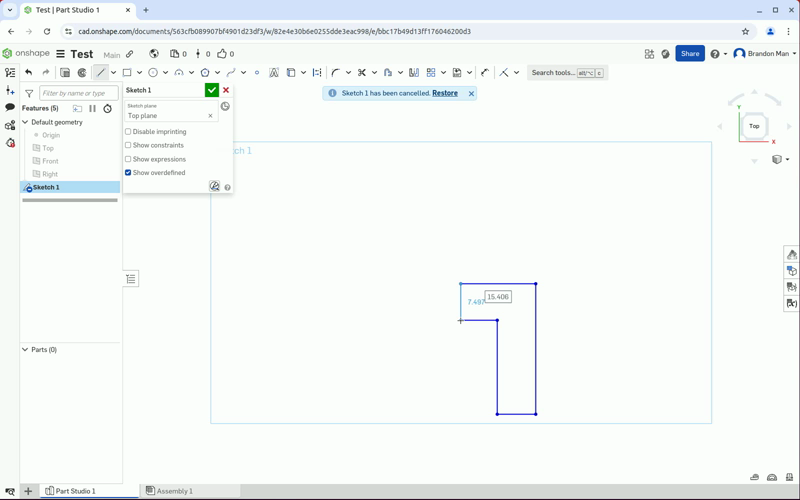
key(esc)
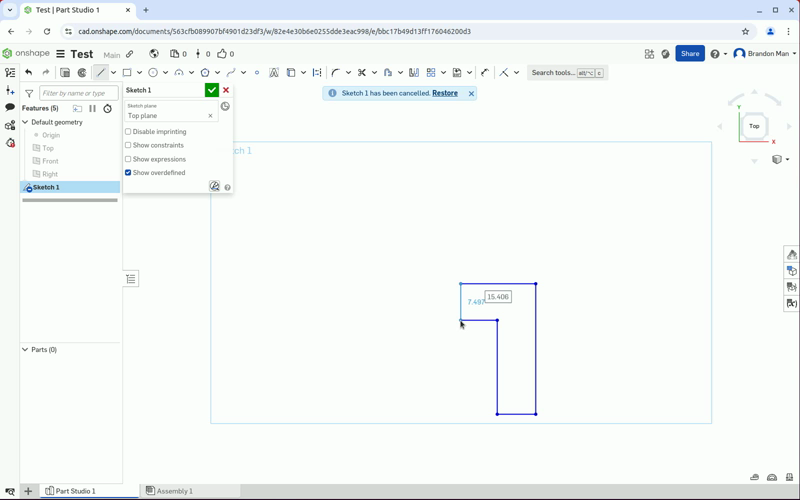
mouse_move(521, 414)
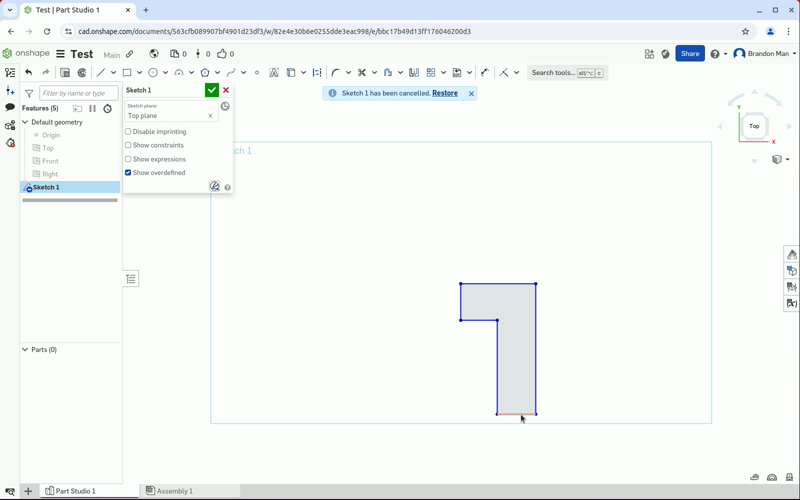
click(521, 414)
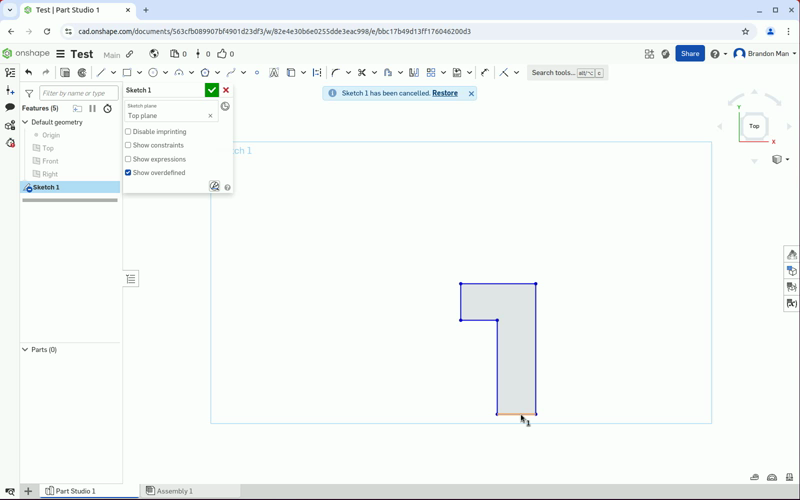
mouse_move(73, 352)
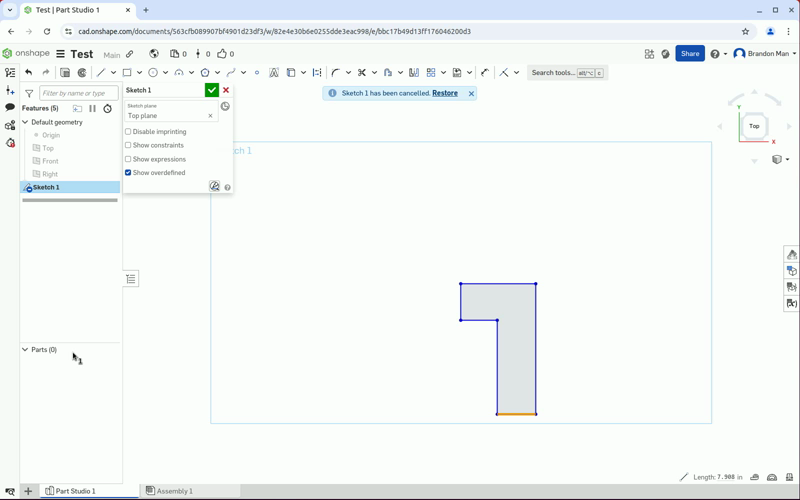
key(shift+y)
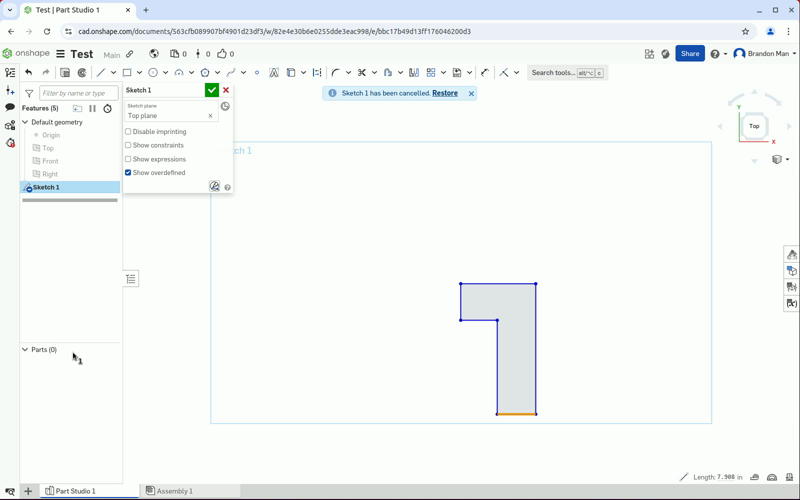
key(shift+e)
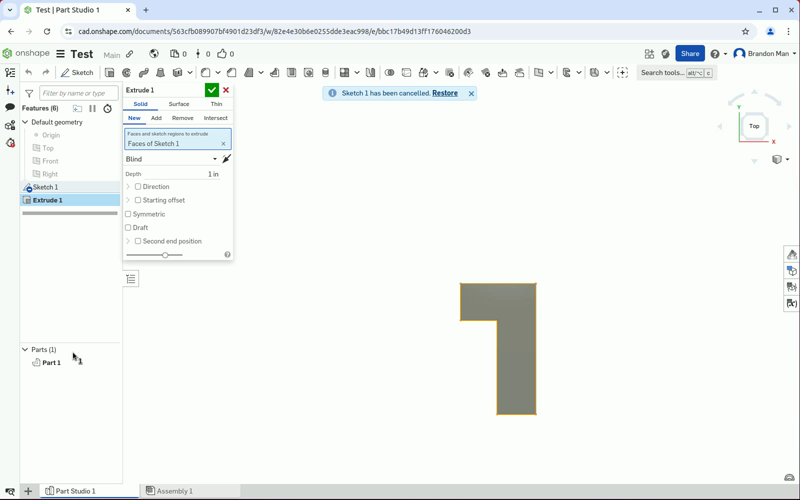
mouse_move(143, 106)
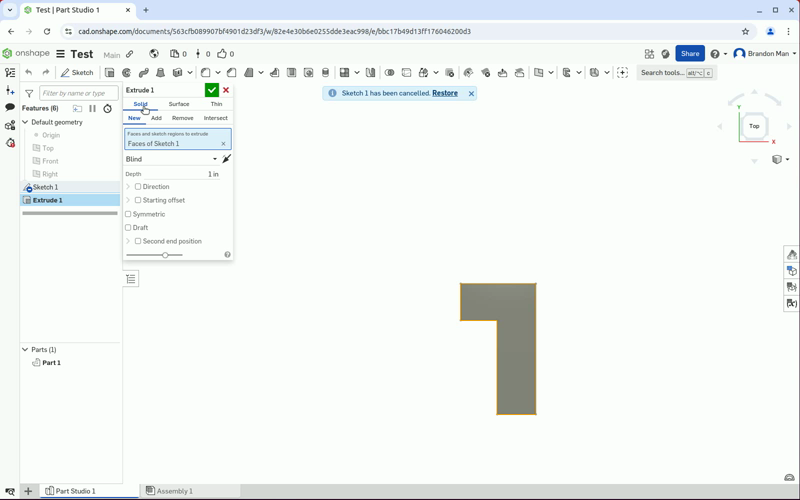
click(143, 106)
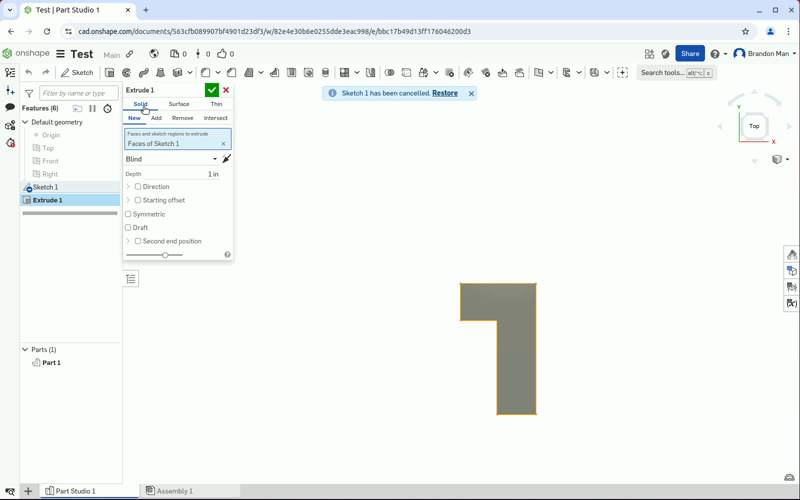
mouse_move(137, 120)
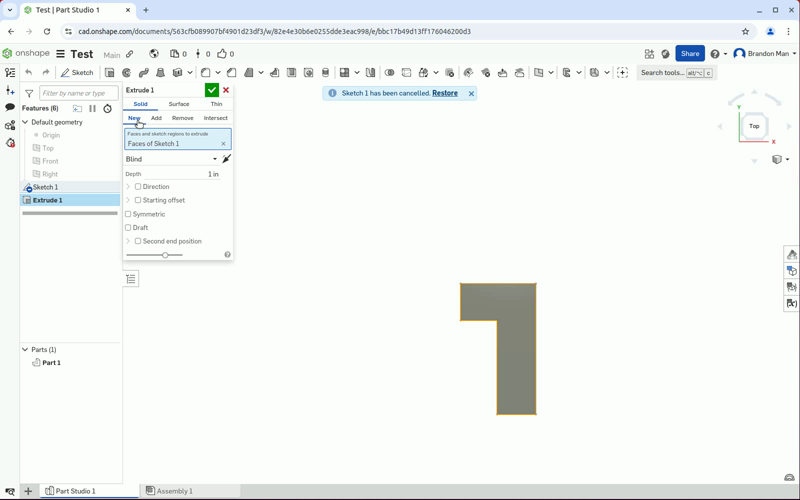
click(137, 120)
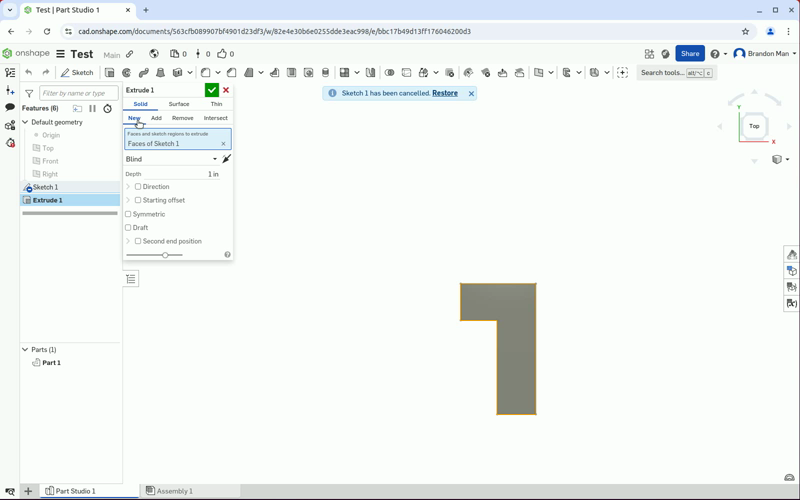
key(tab, 4)
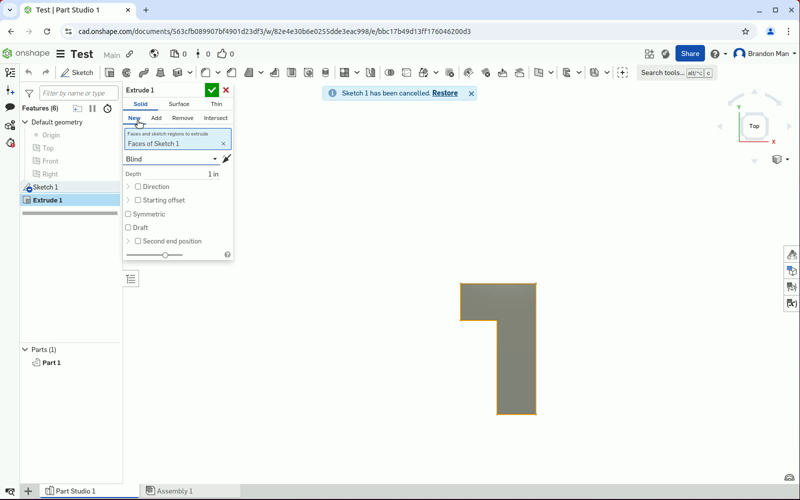
text(15.405)
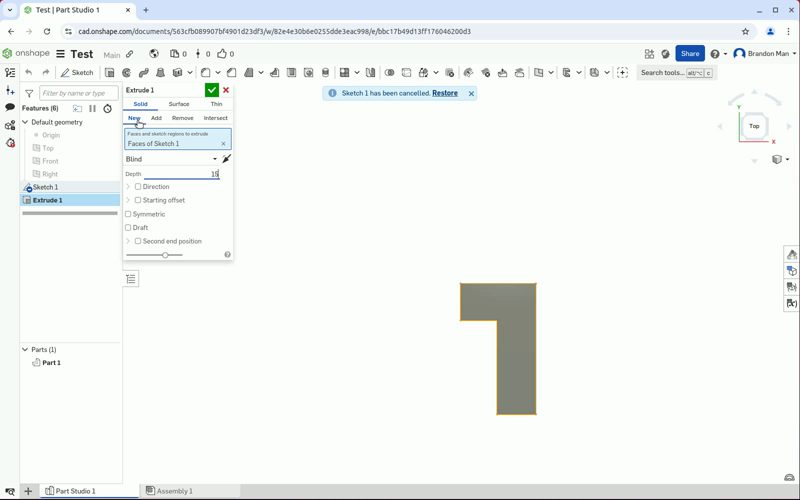
key(enter)
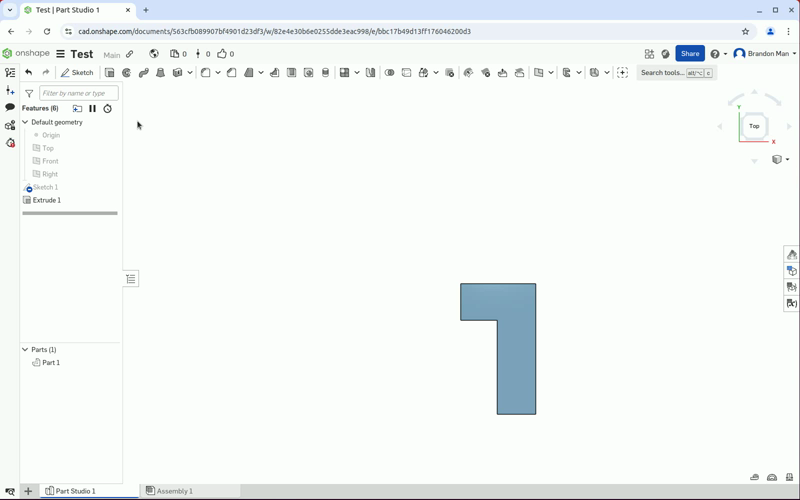
key(shift+h)
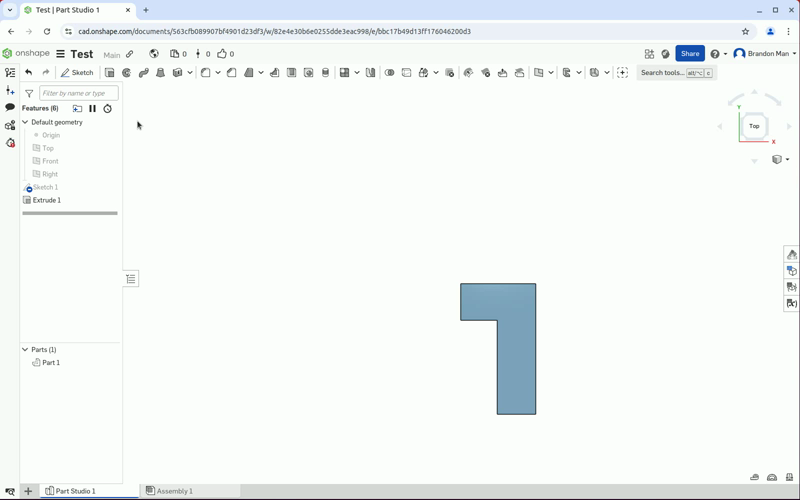
key(shift+h)
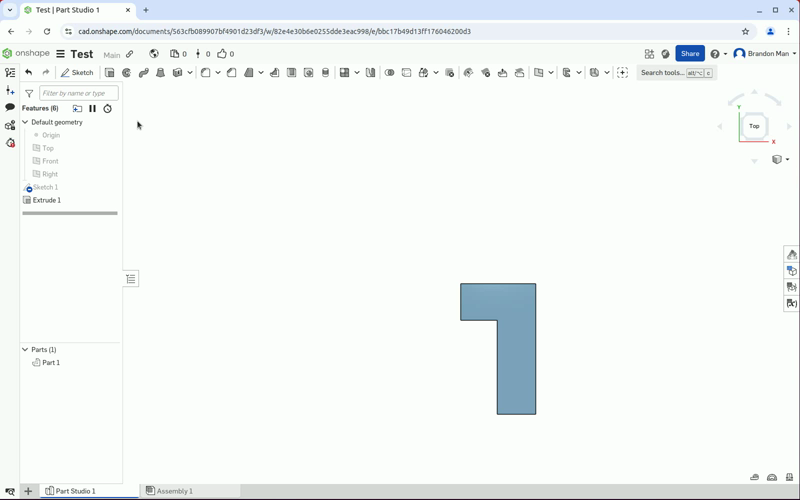
mouse_move(73, 189)
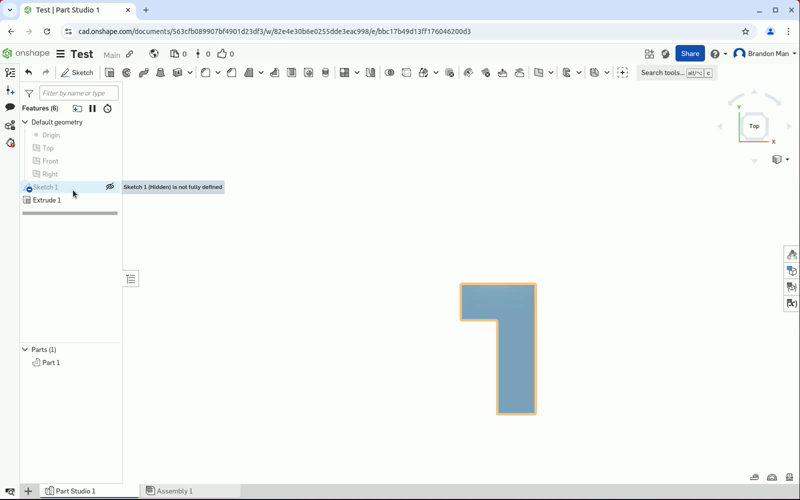
click(73, 189)
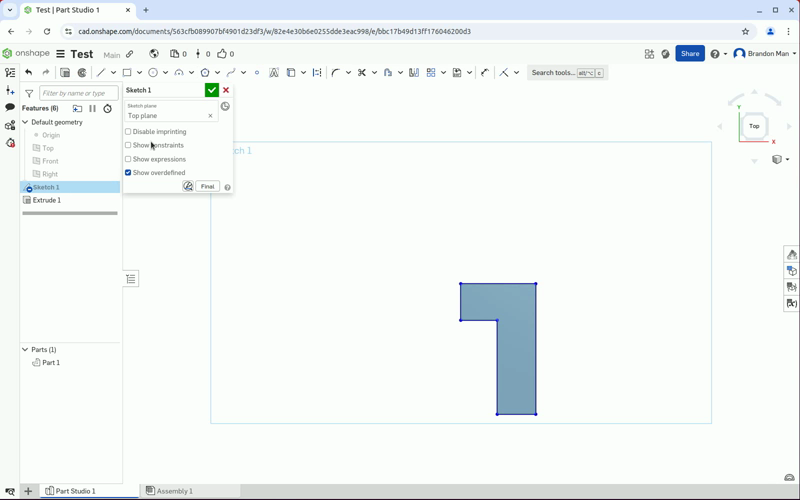
mouse_move(229, 92)
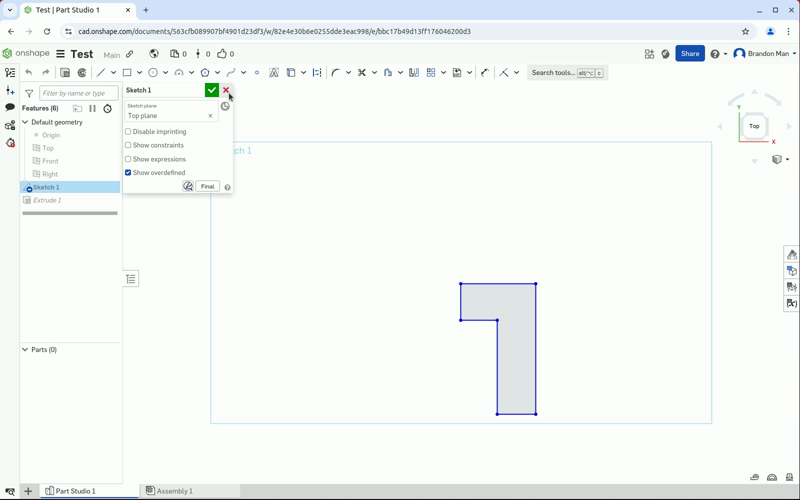
click(229, 92)
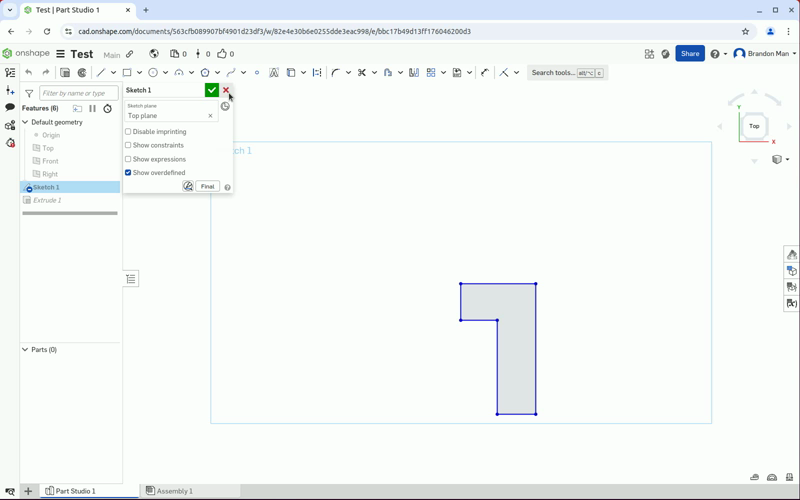
mouse_move(73, 352)
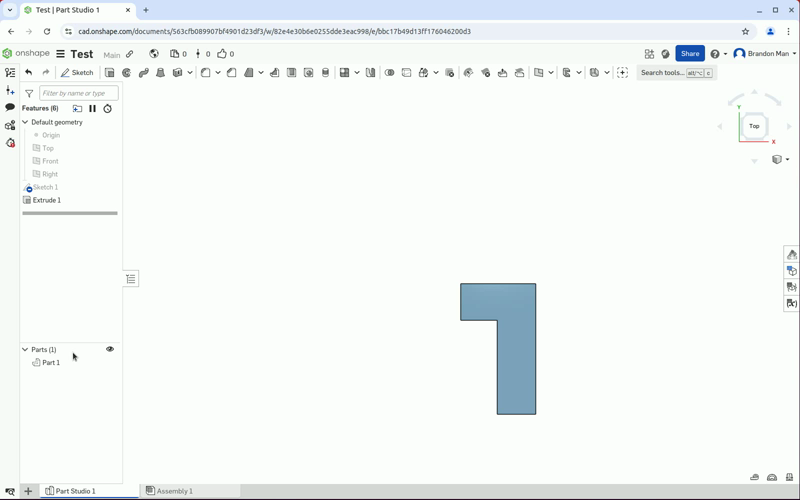
key(y)
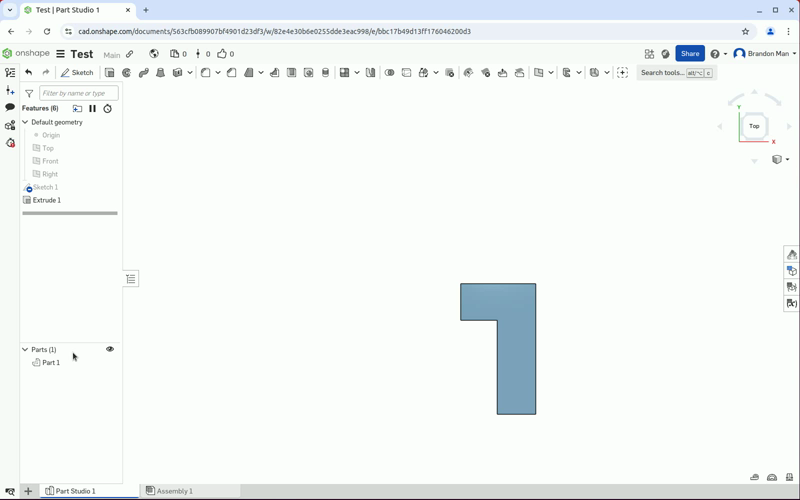
key(shift+p)
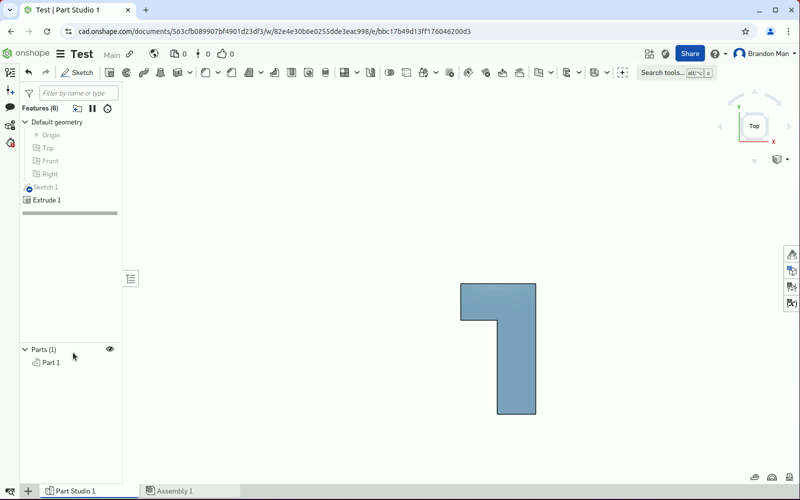
key(space)
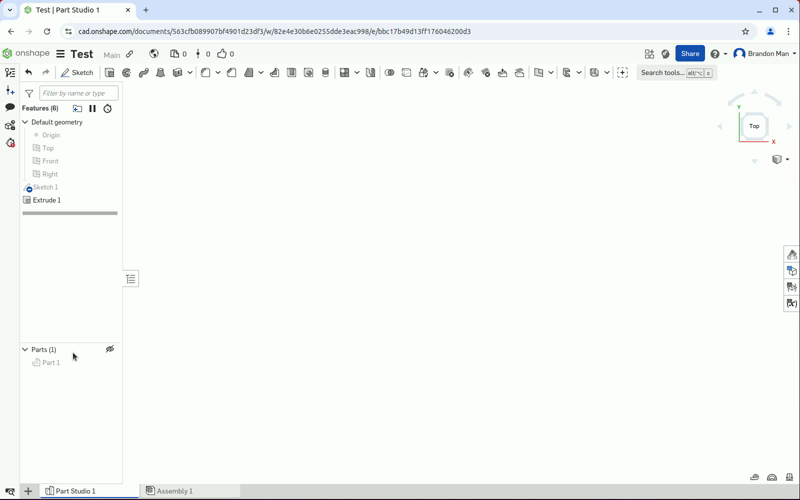
key_down(shift)
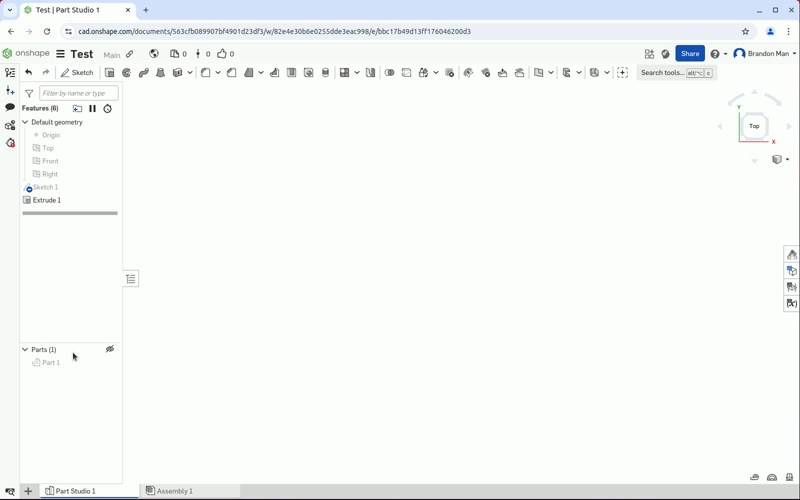
key(up)
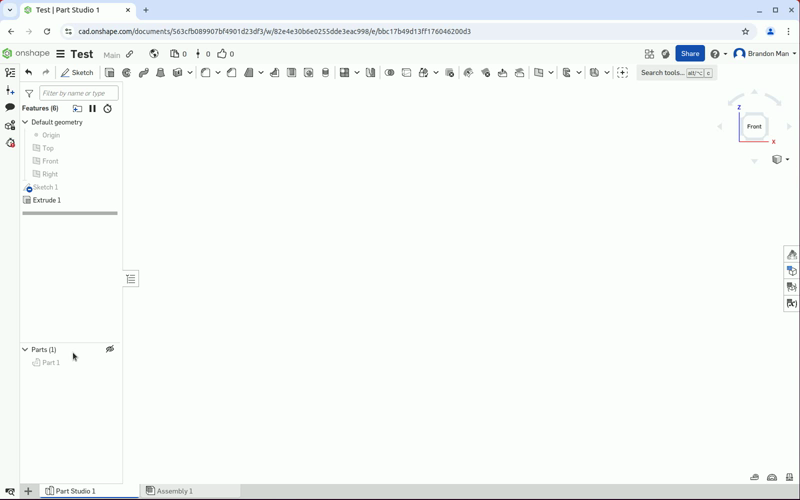
key_up(shift)
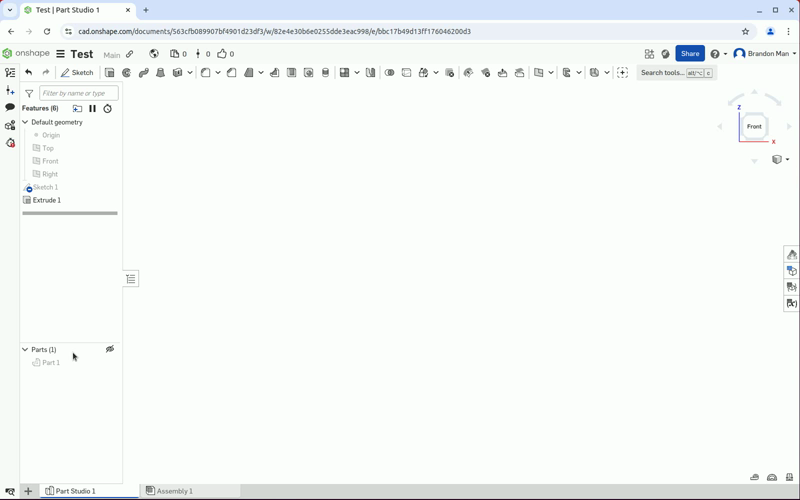
key(space)
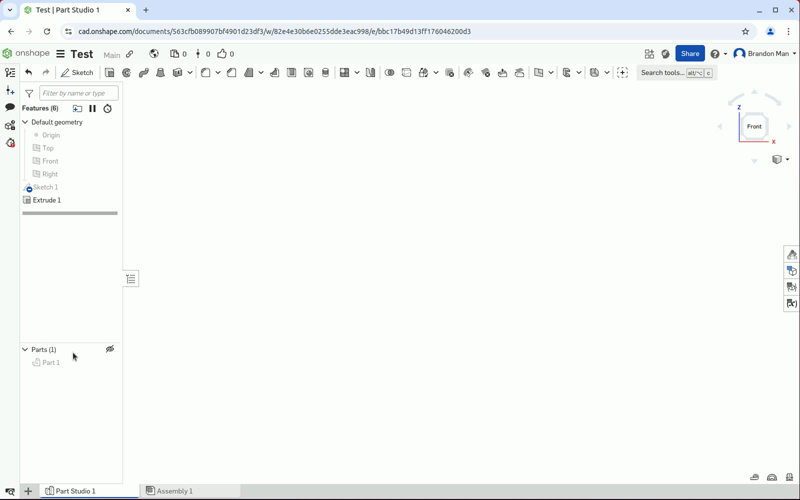
key_down(shift)
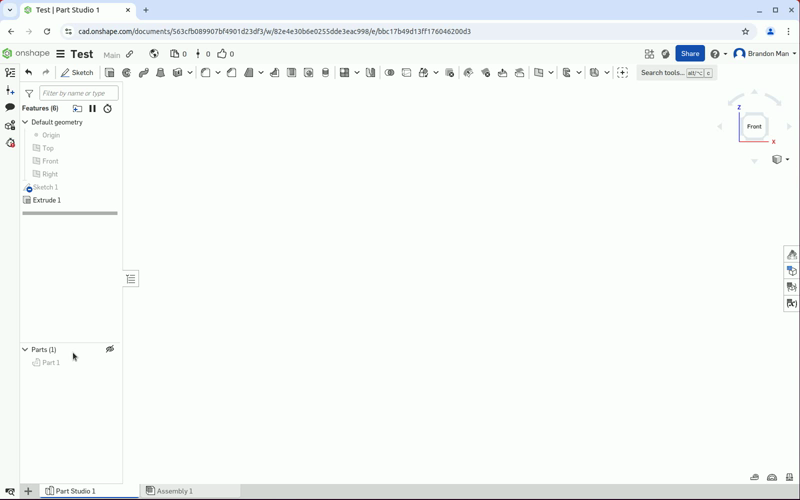
key(left)
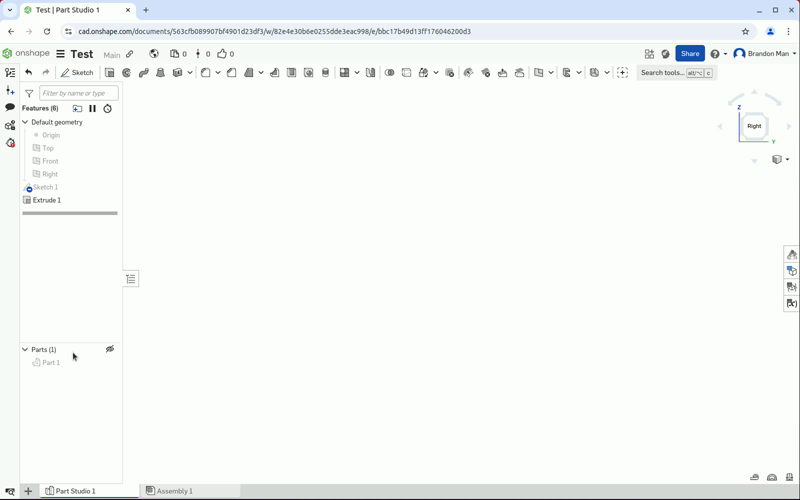
key_up(shift)
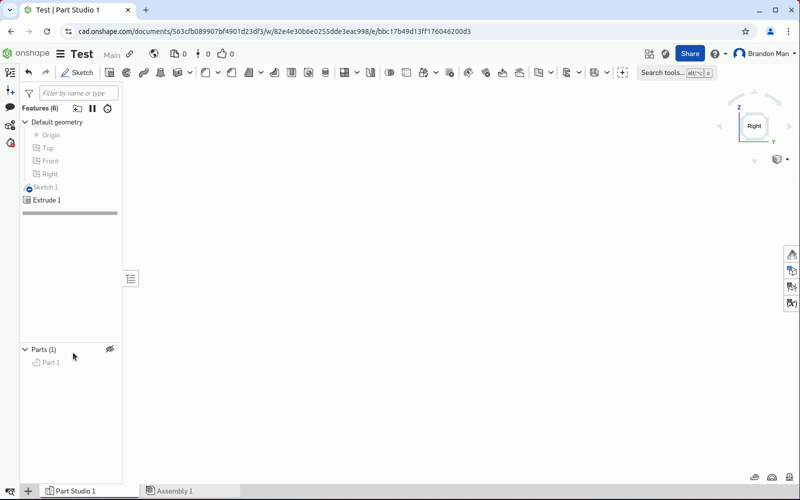
mouse_move(73, 352)
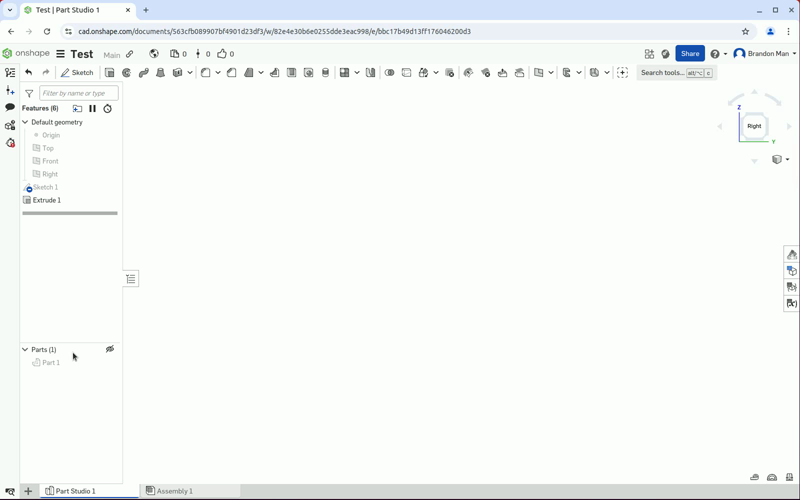
key(shift+y)
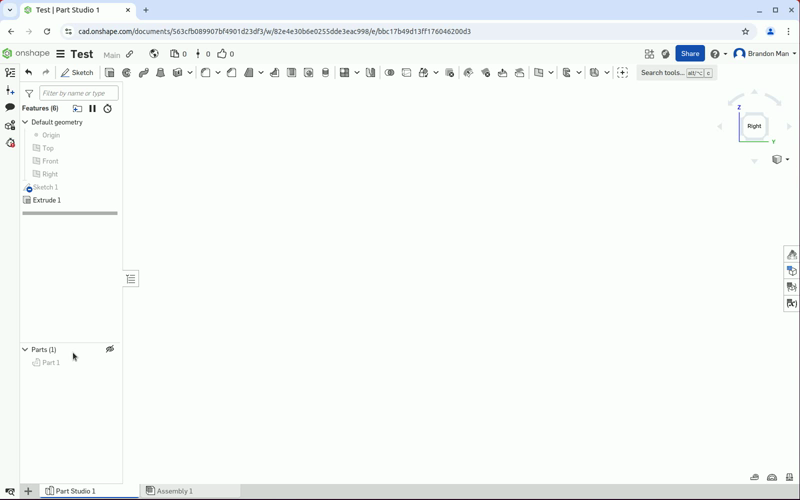
key(shift+s)
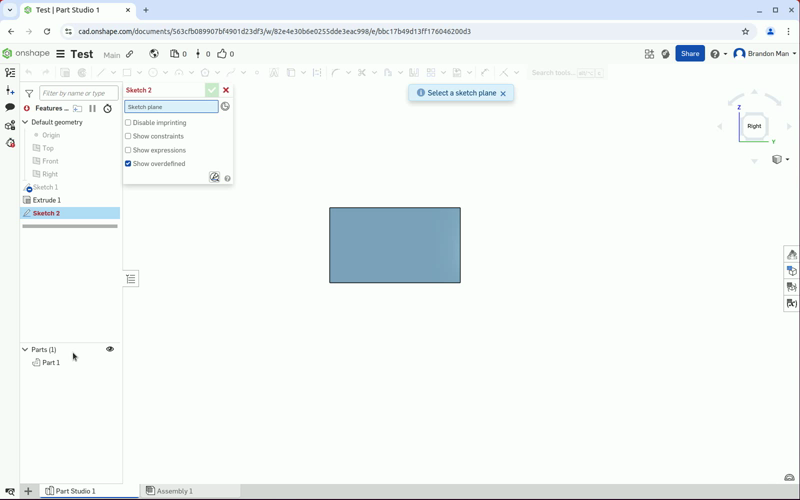
mouse_move(73, 176)
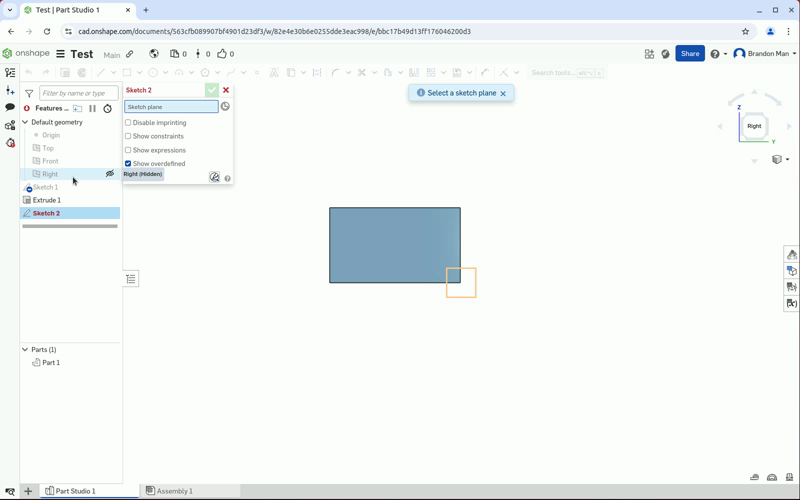
click(73, 176)
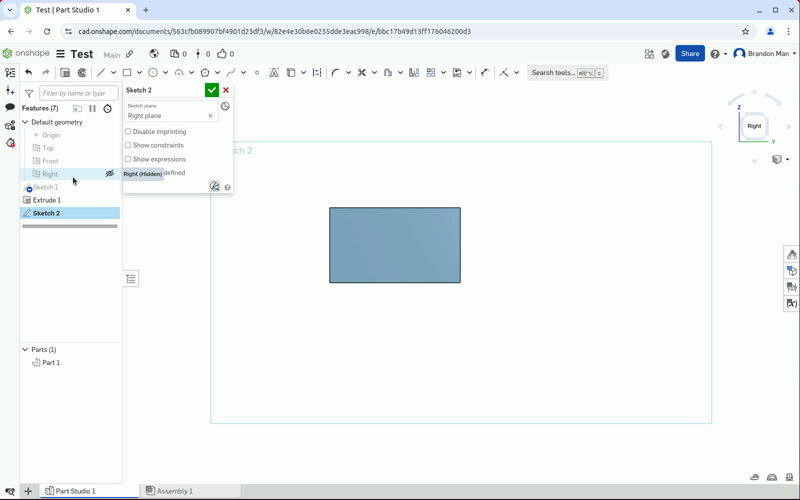
mouse_move(73, 352)
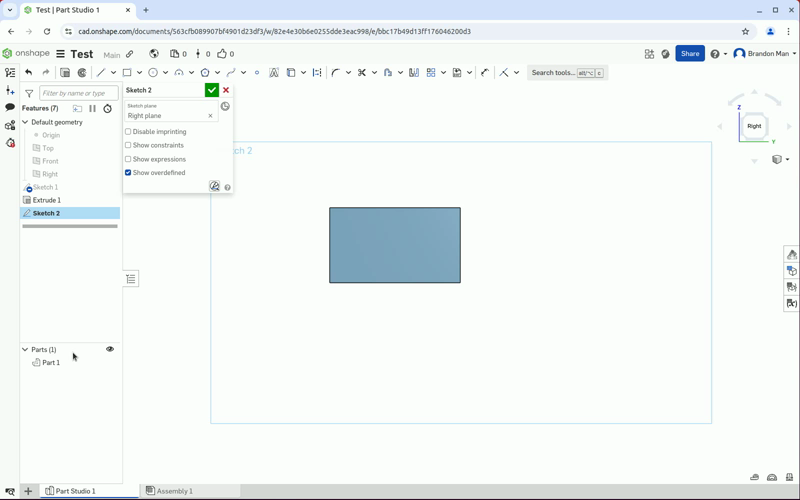
key(y)
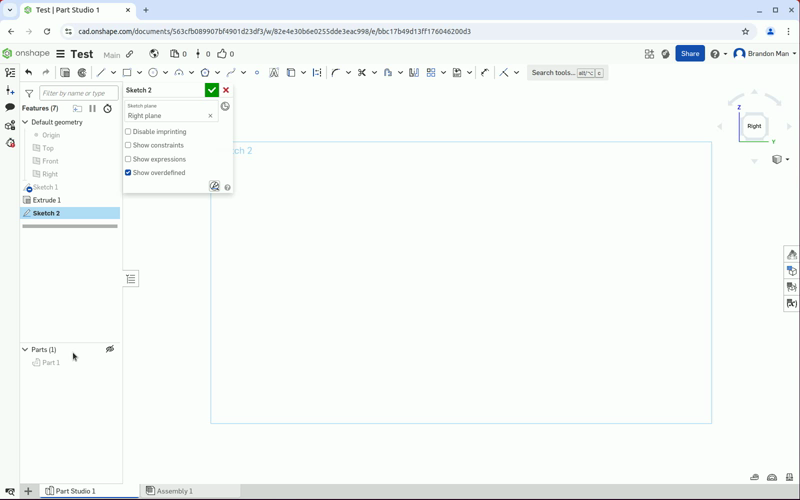
key(l)
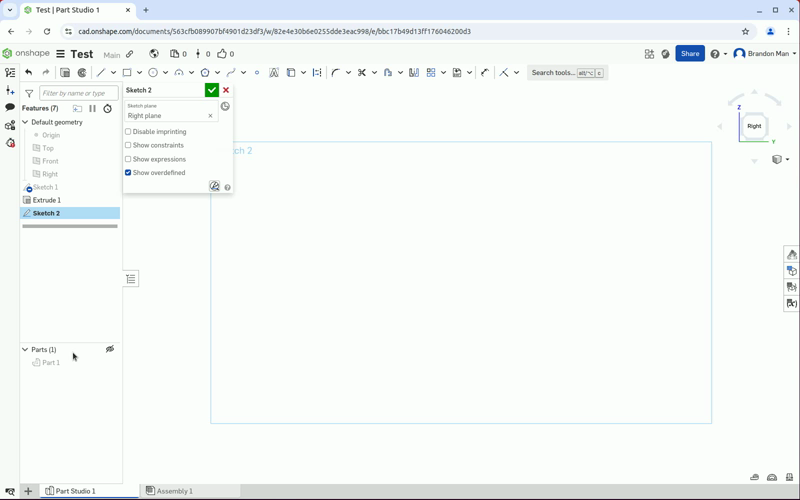
key_down(shift)
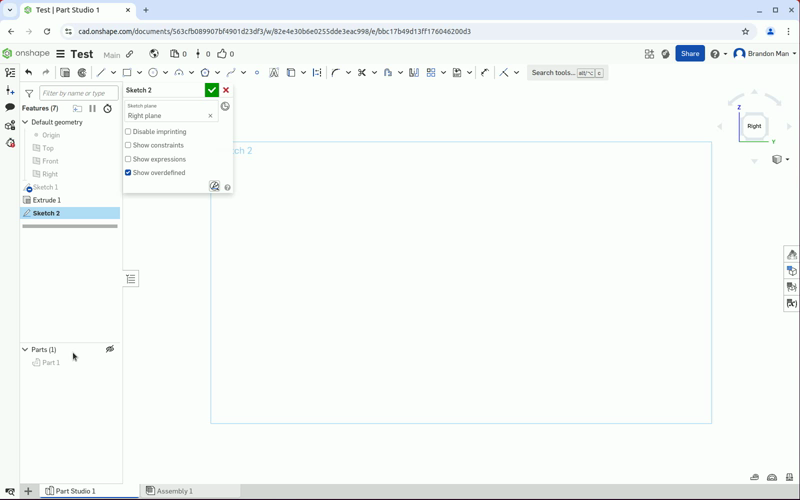
mouse_move(423, 264)
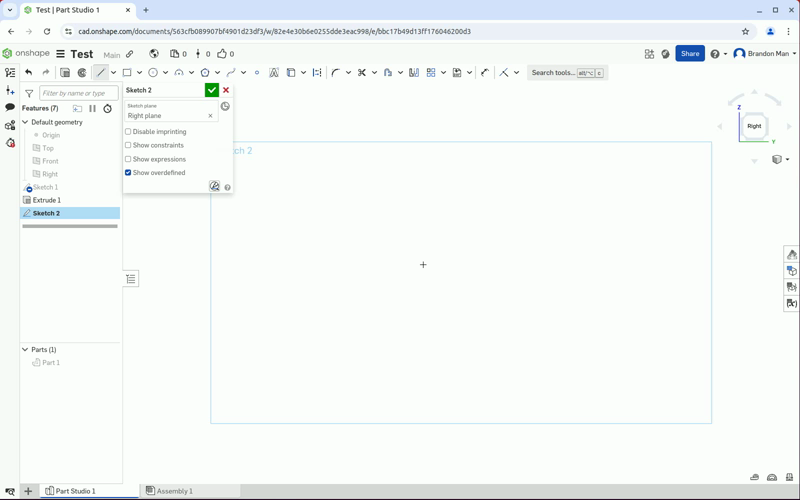
click(423, 264)
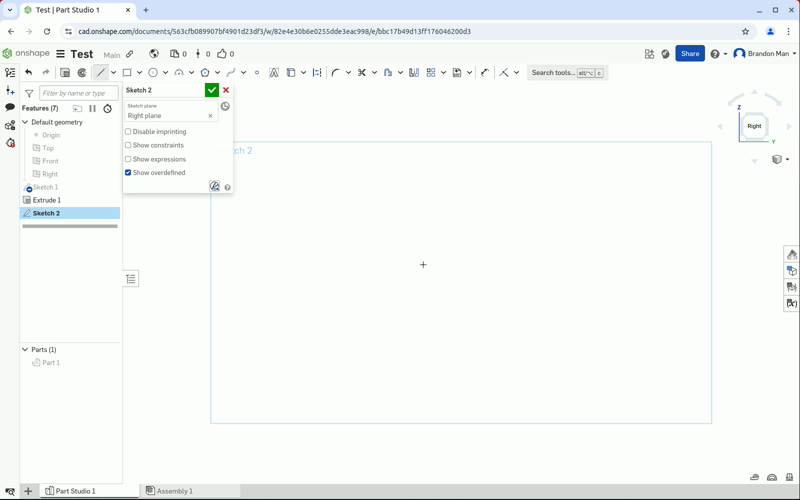
key_up(shift)
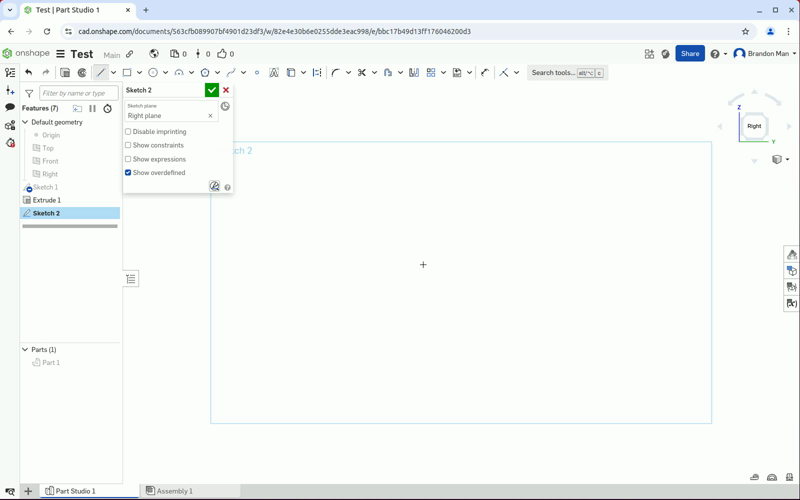
key_down(shift)
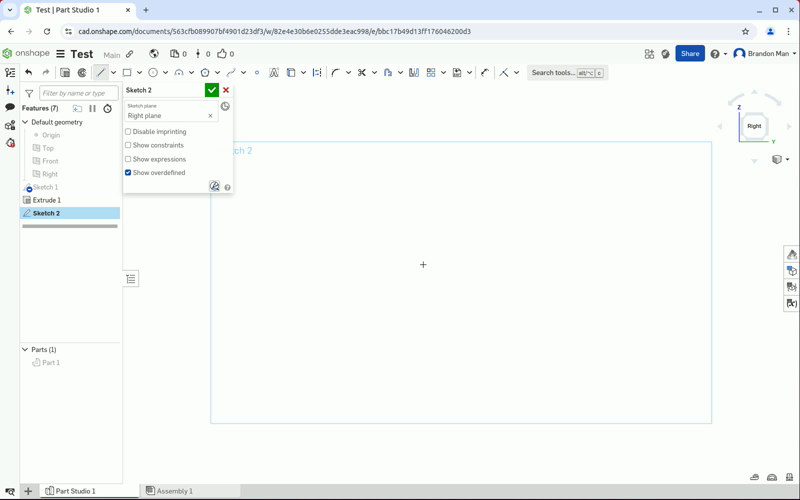
mouse_move(453, 264)
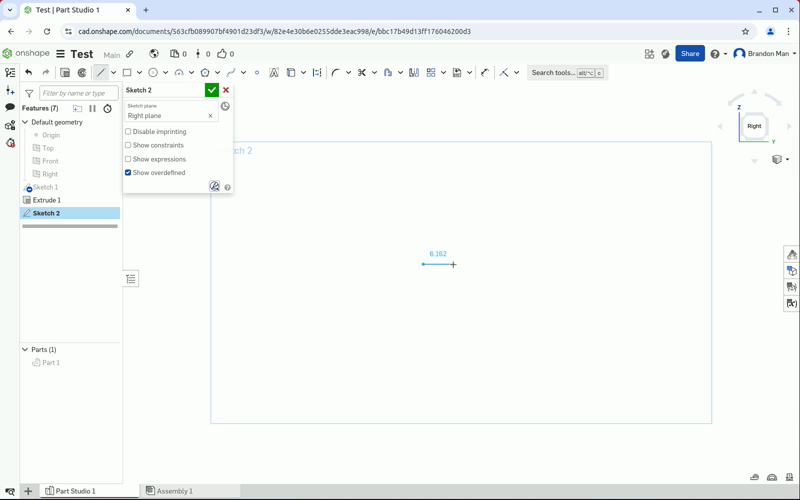
mouse_move(461, 264)
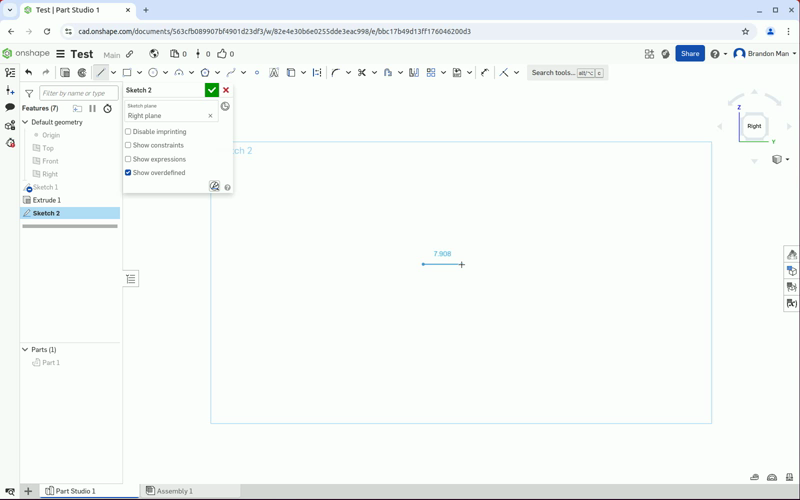
click(461, 264)
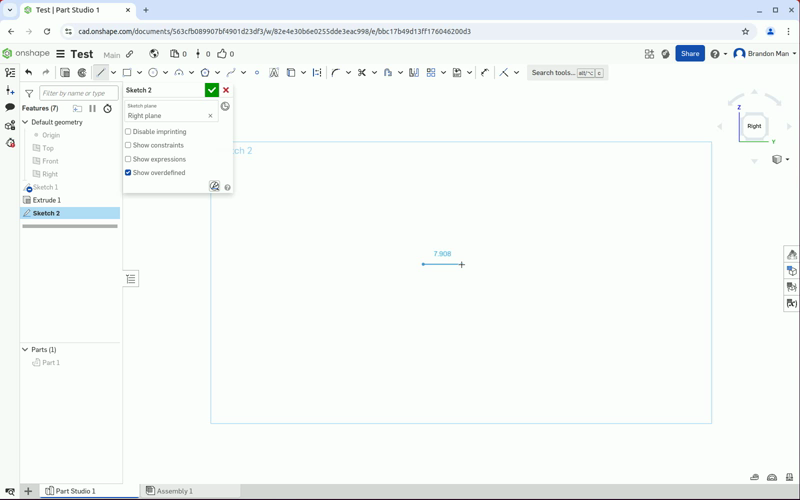
key_up(shift)
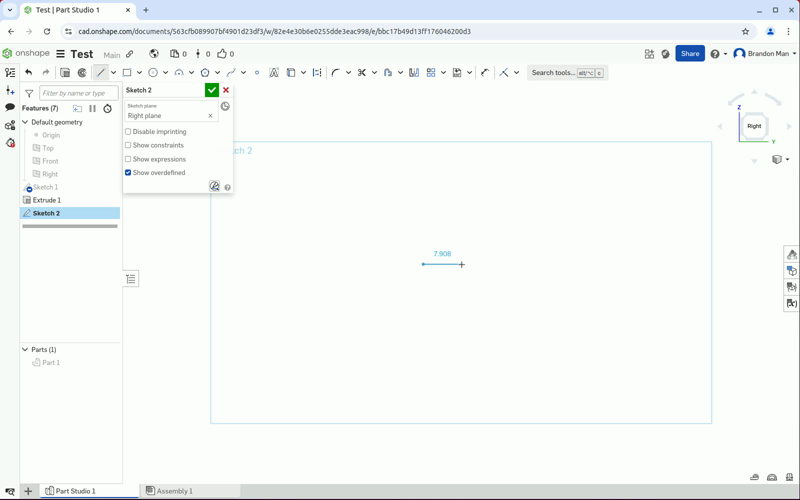
key_down(shift)
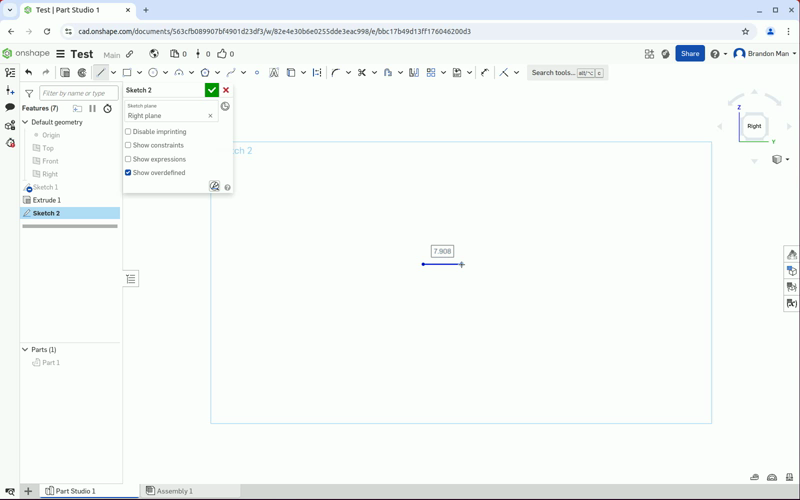
mouse_move(491, 264)
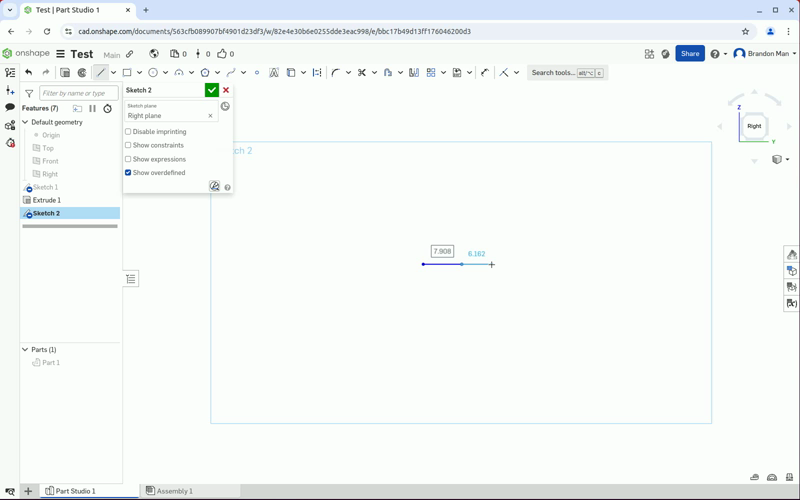
mouse_move(461, 225)
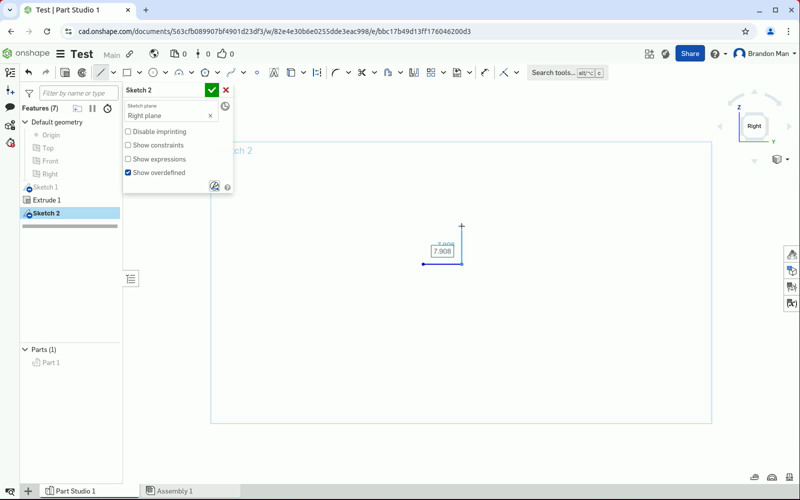
click(461, 225)
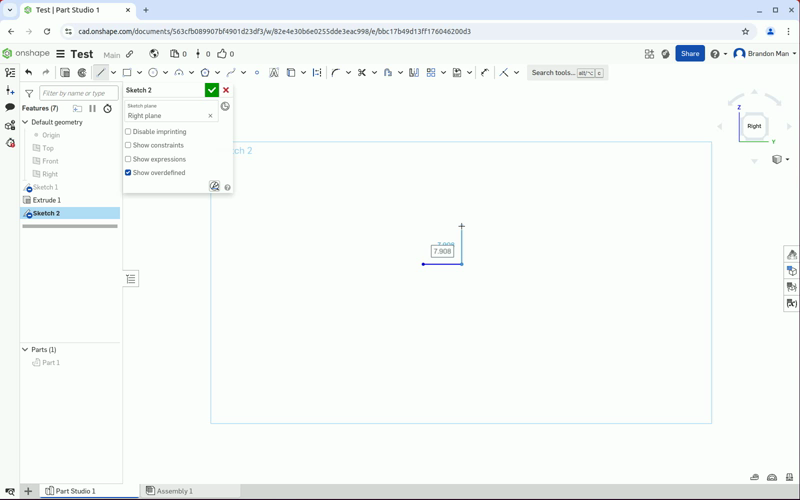
key_up(shift)
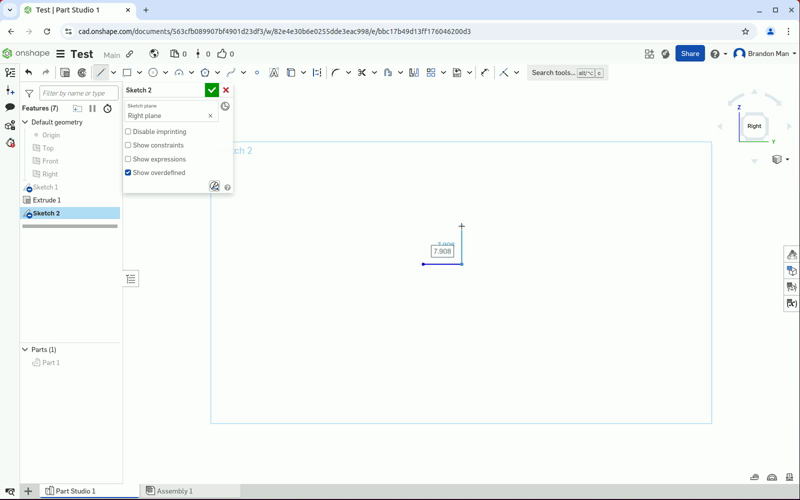
key_down(shift)
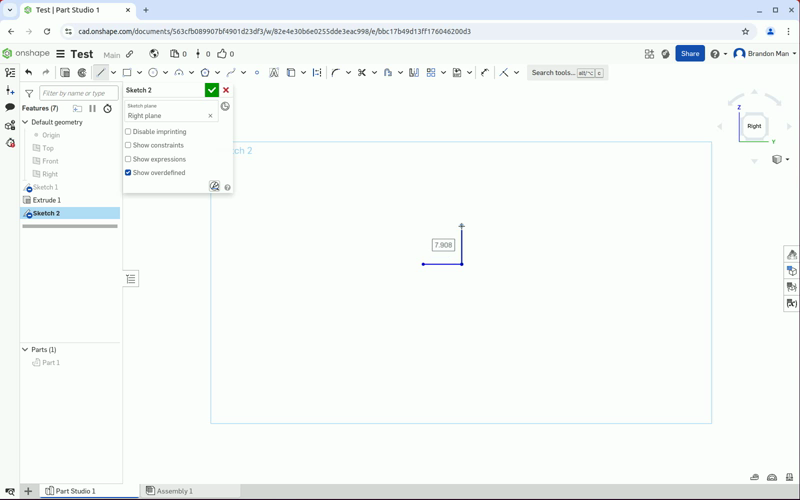
mouse_move(491, 225)
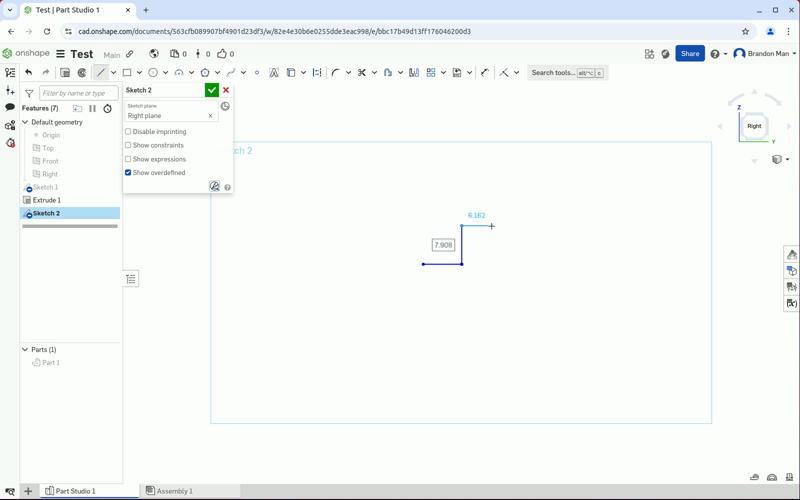
mouse_move(423, 225)
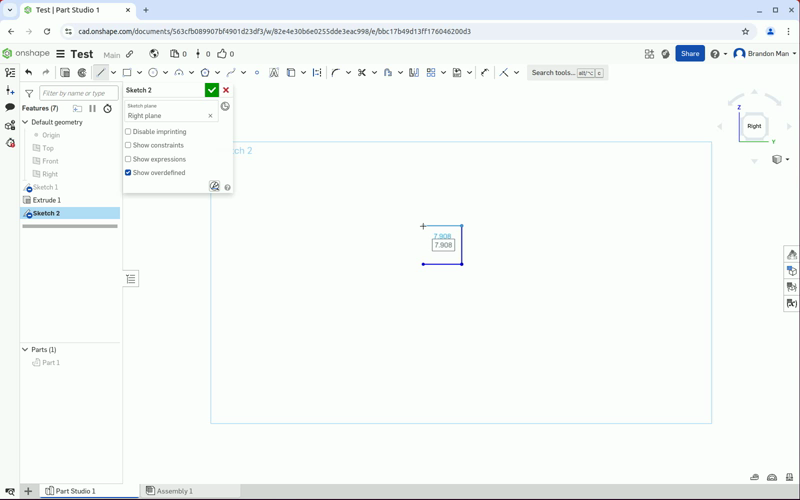
click(423, 225)
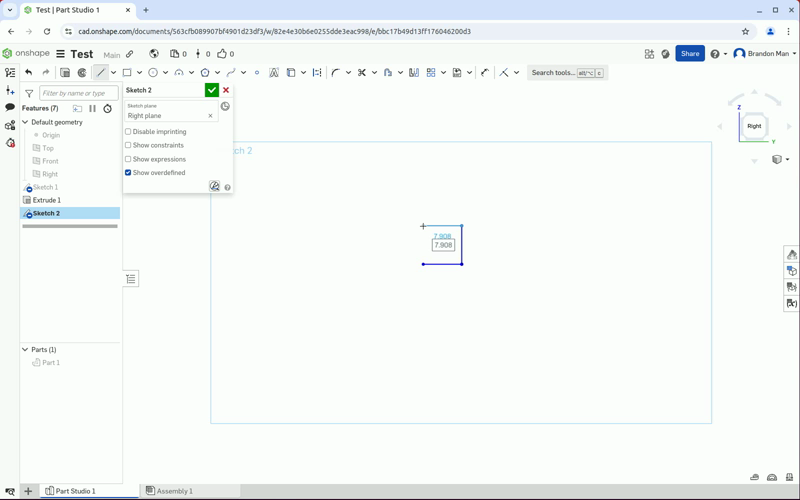
key_up(shift)
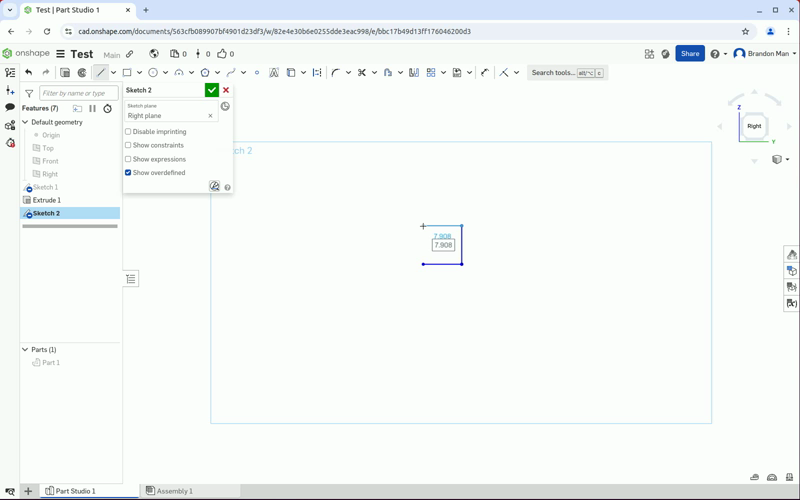
key_down(shift)
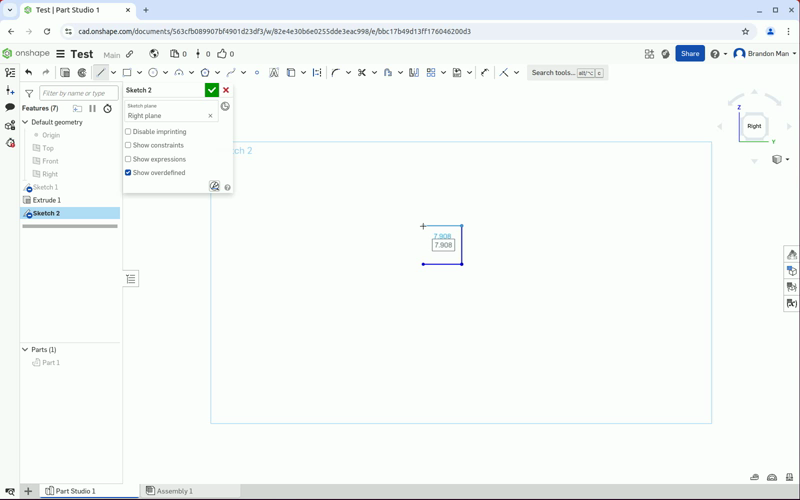
mouse_move(453, 225)
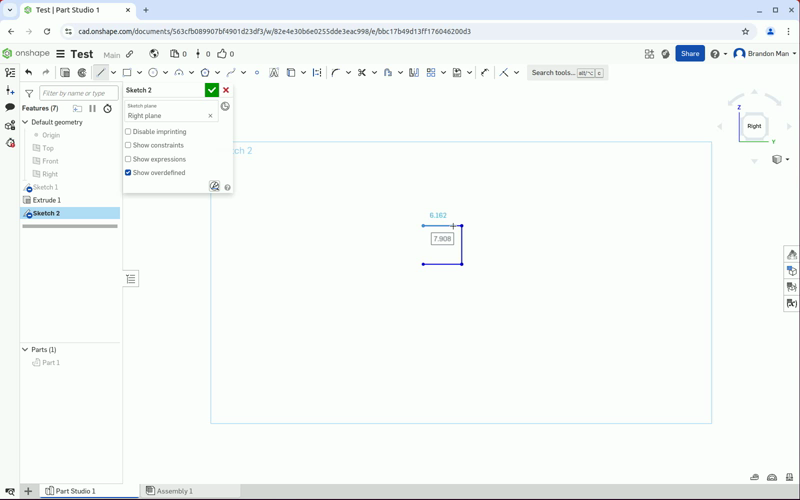
mouse_move(423, 244)
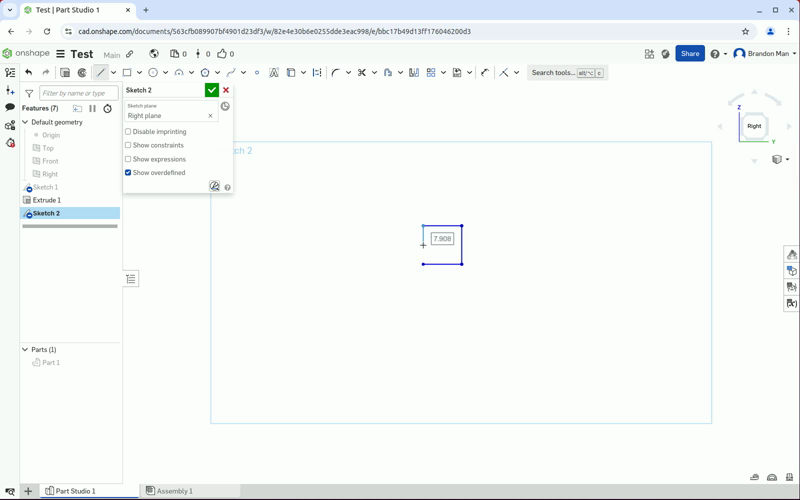
click(423, 244)
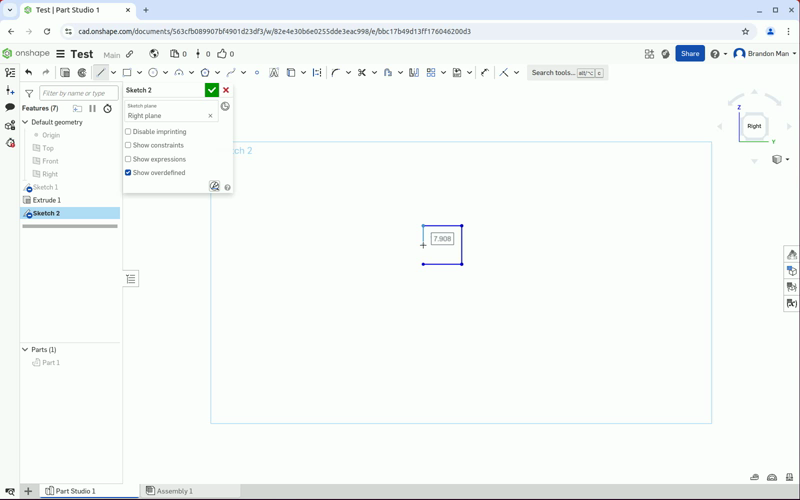
key_up(shift)
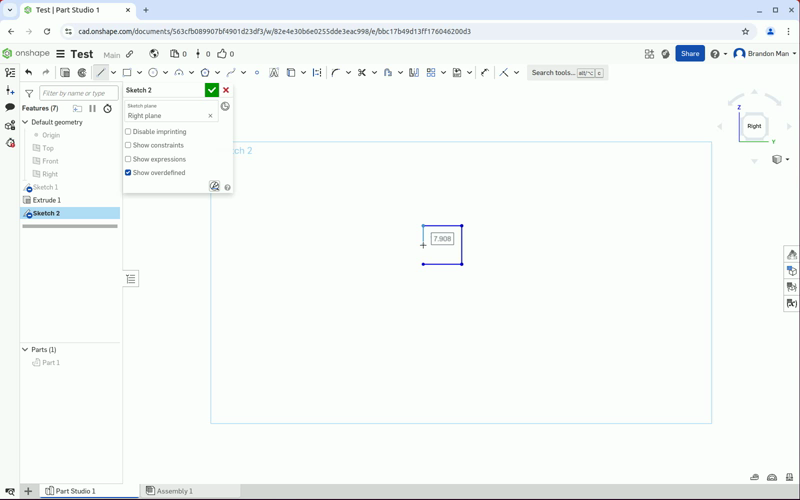
mouse_move(453, 244)
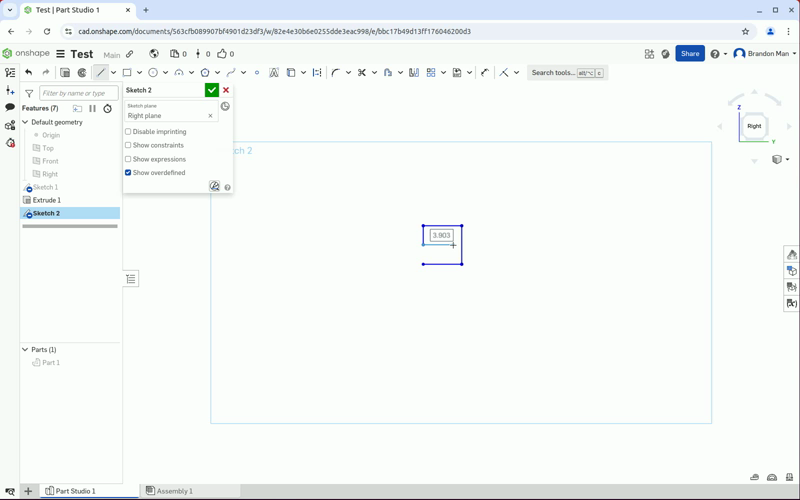
key_down(shift)
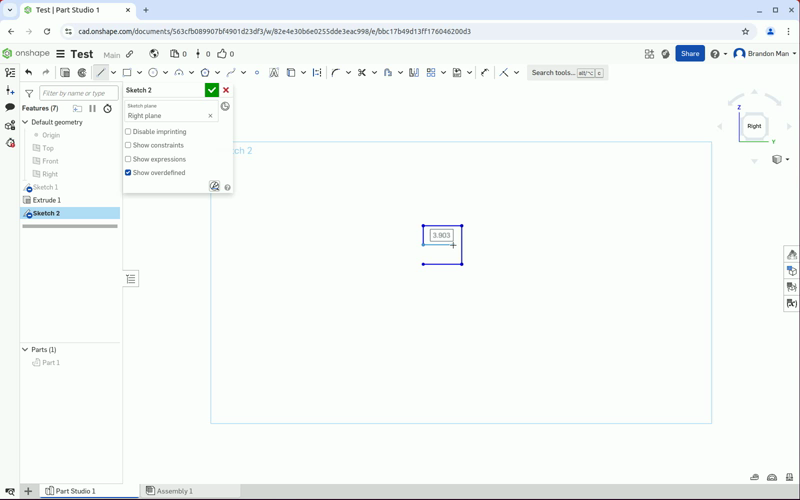
mouse_move(423, 264)
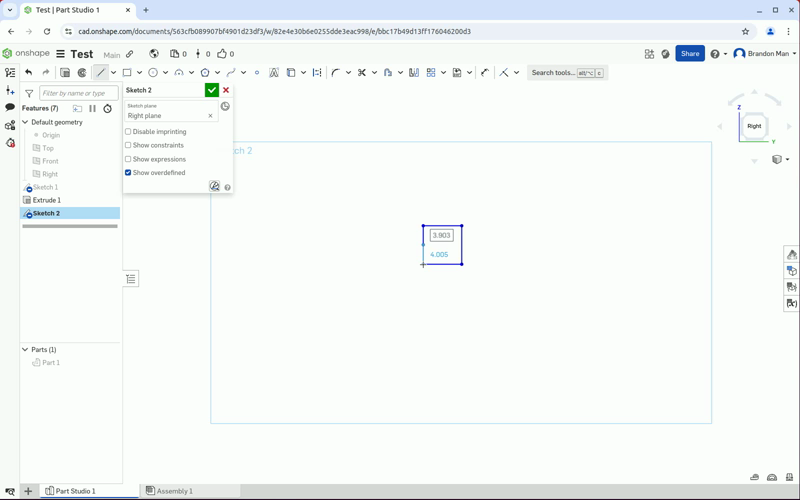
key_up(shift)
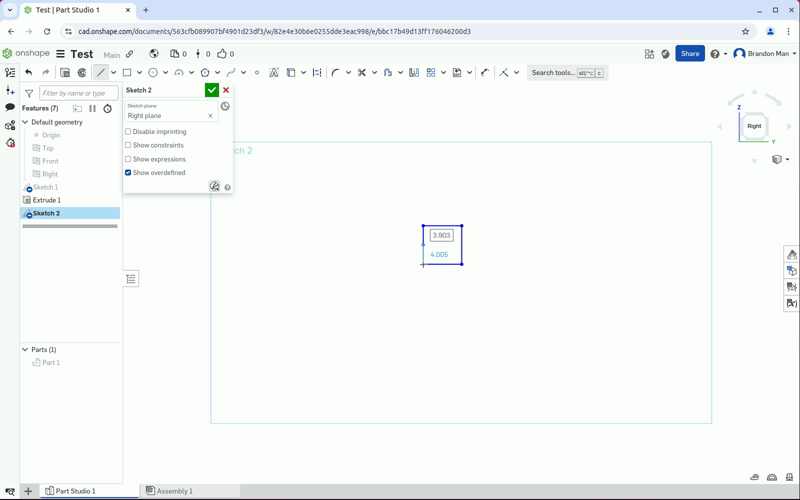
click(423, 264)
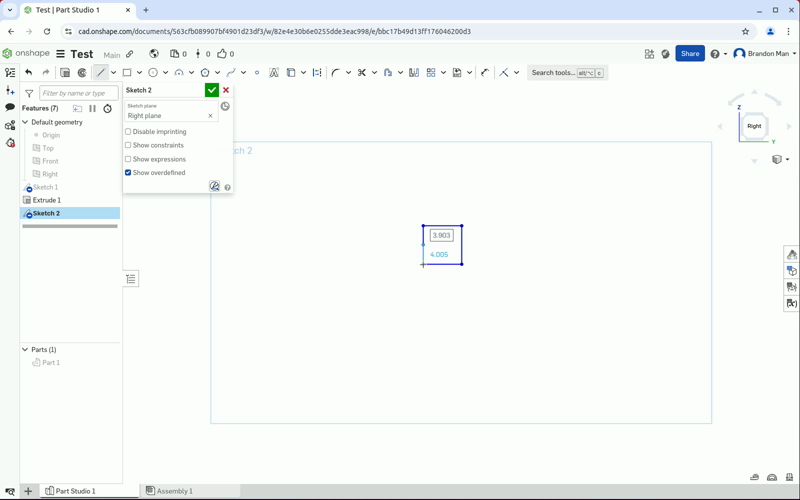
key(esc)
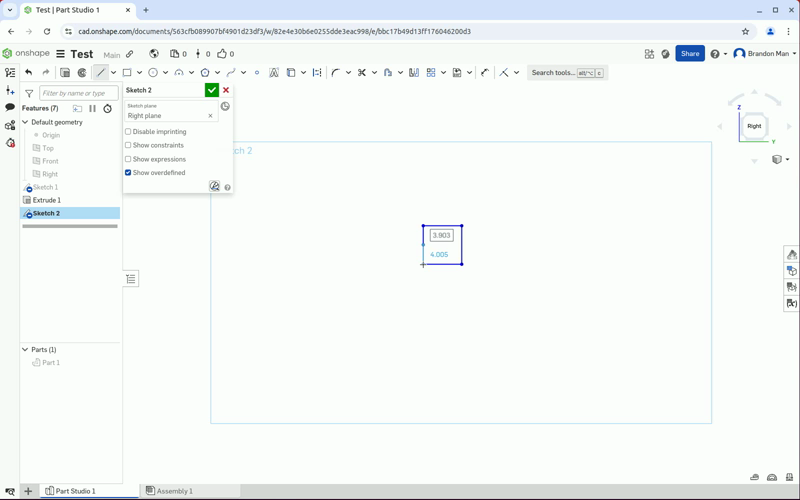
mouse_move(432, 255)
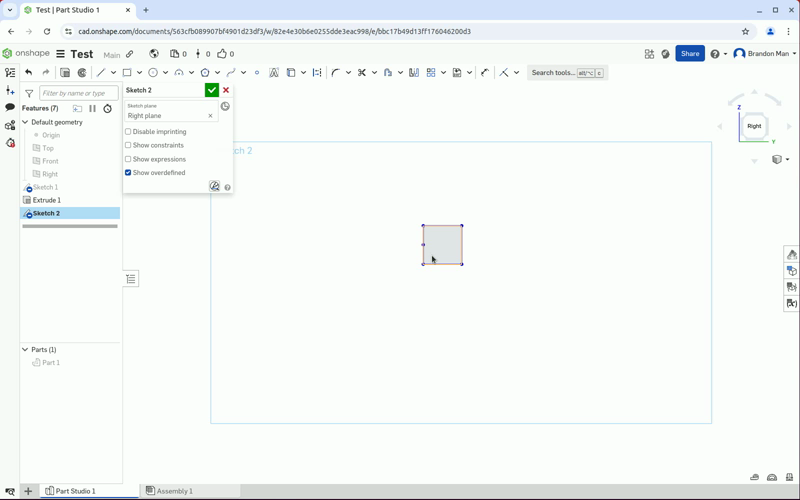
scroll(6)
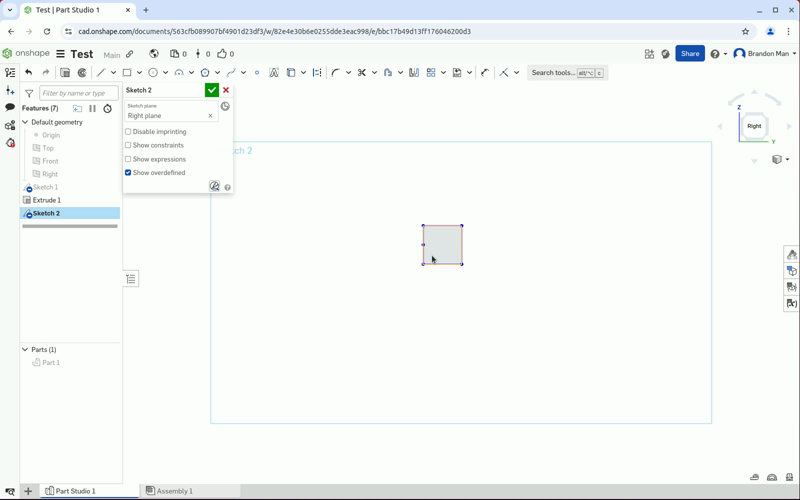
scroll(6)
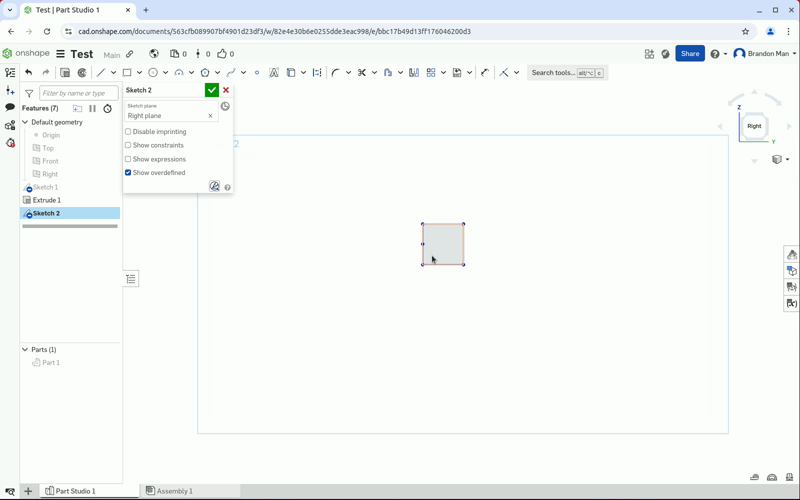
scroll(6)
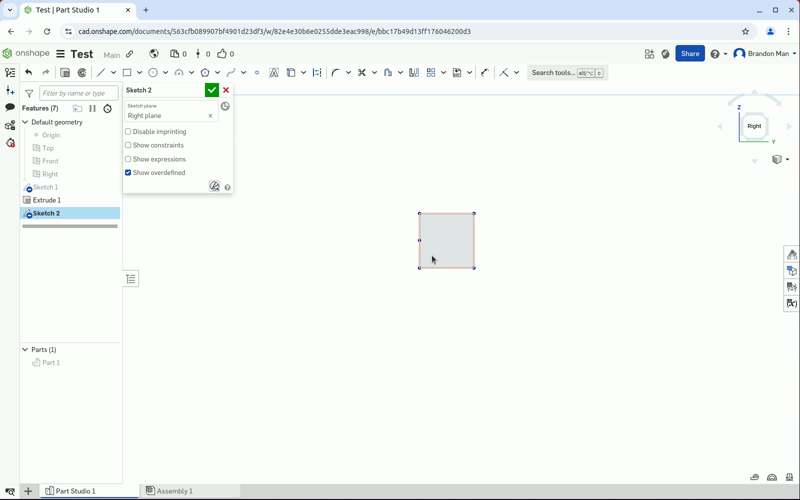
scroll(6)
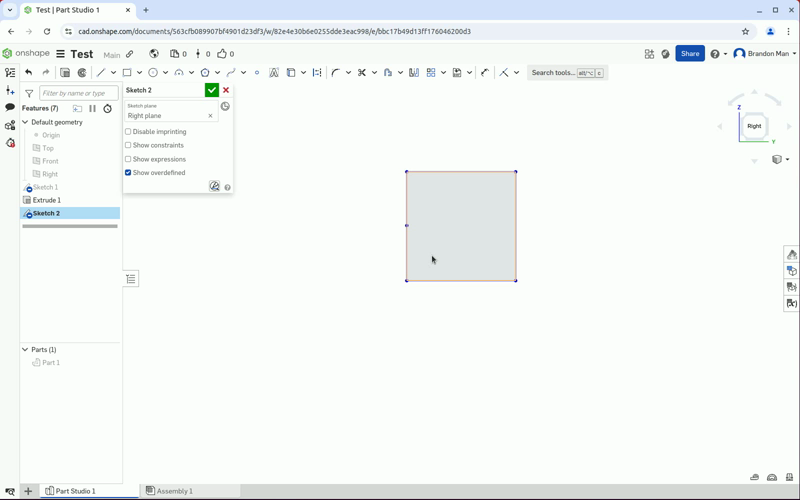
scroll(6)
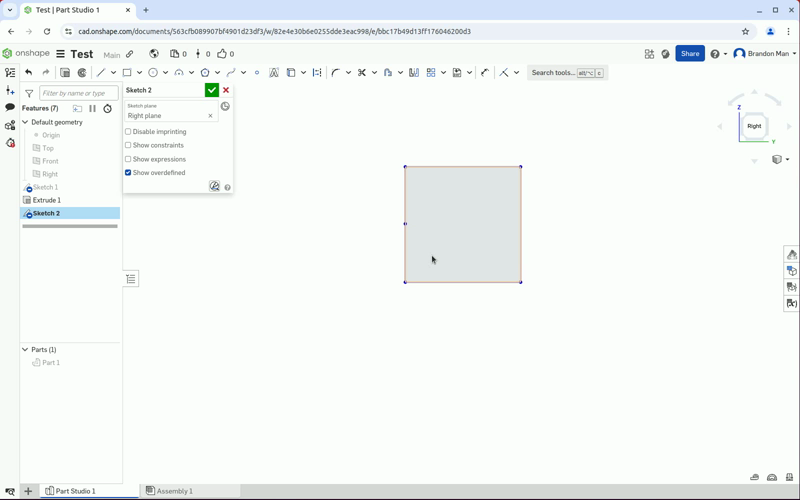
scroll(6)
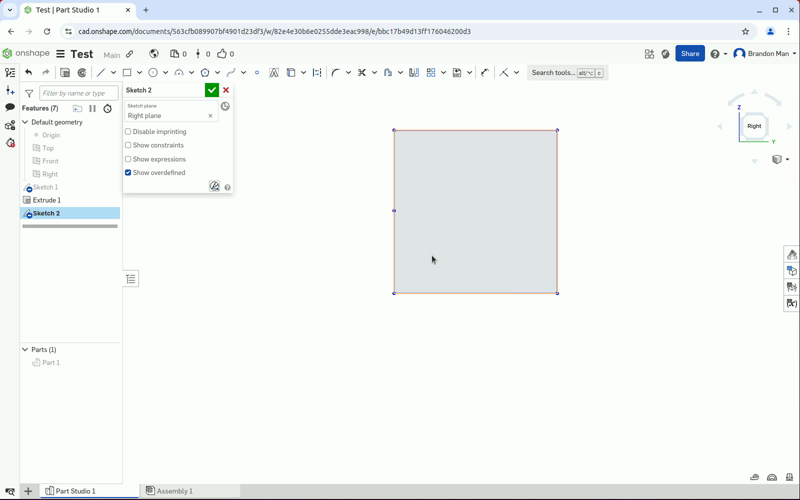
scroll(6)
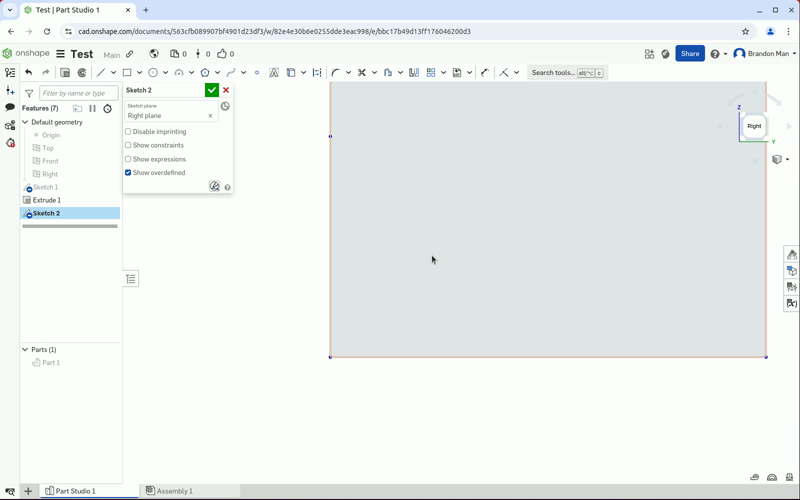
click(432, 255)
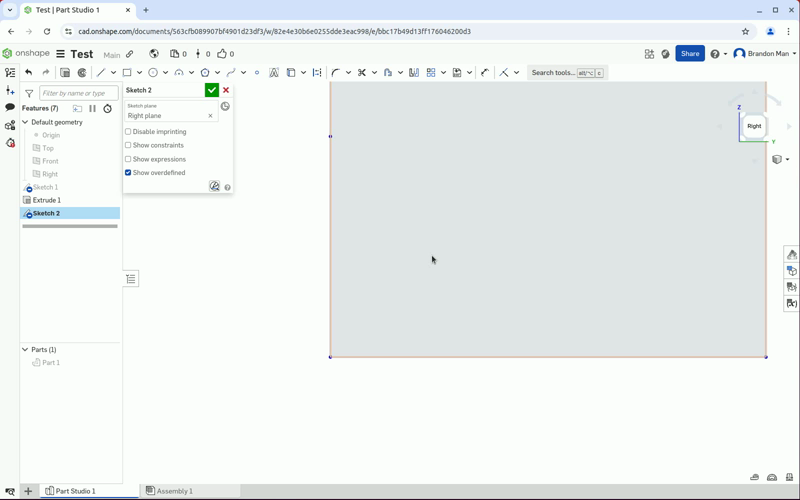
scroll(-6)
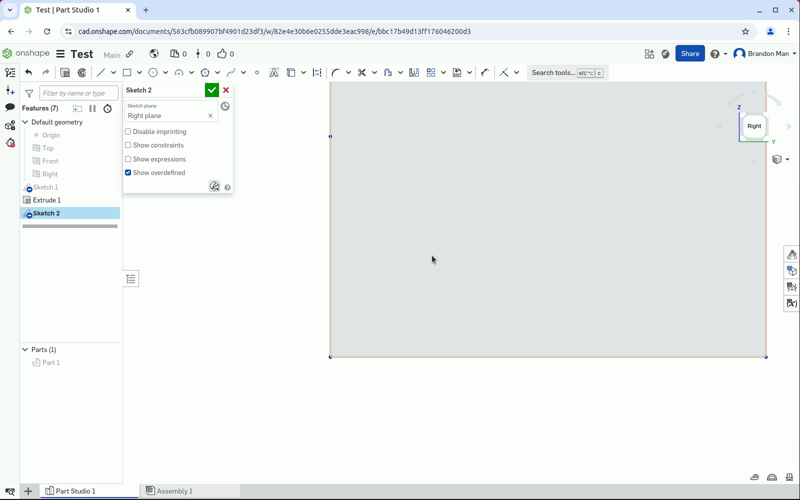
scroll(-6)
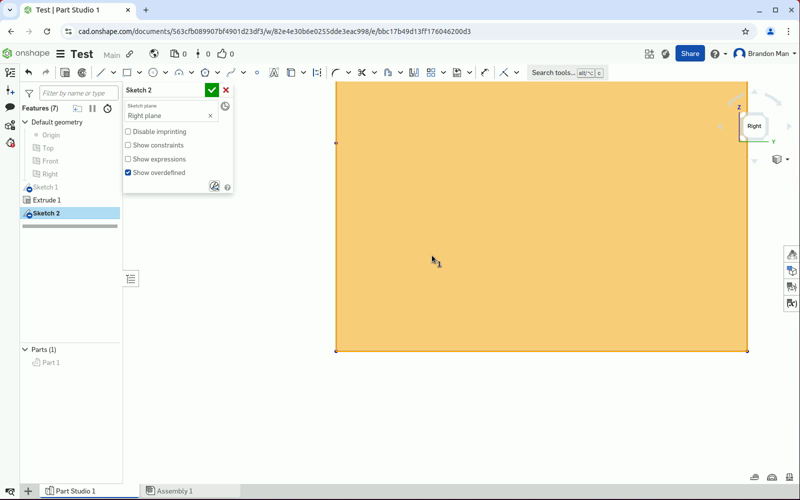
scroll(-6)
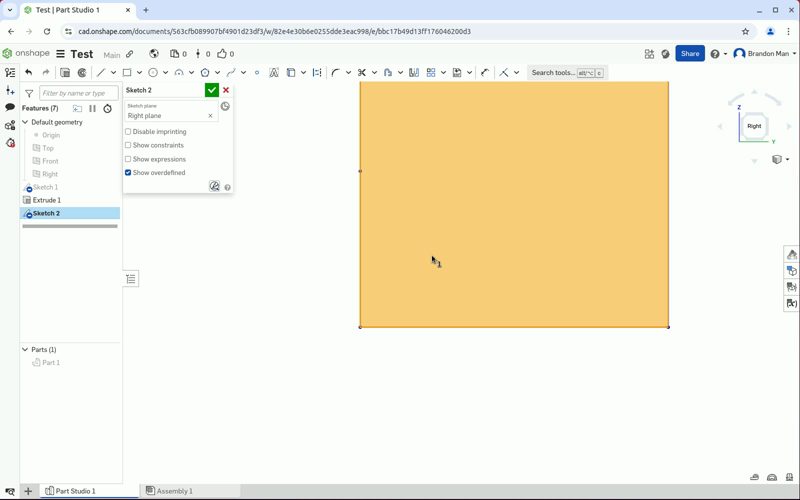
scroll(-6)
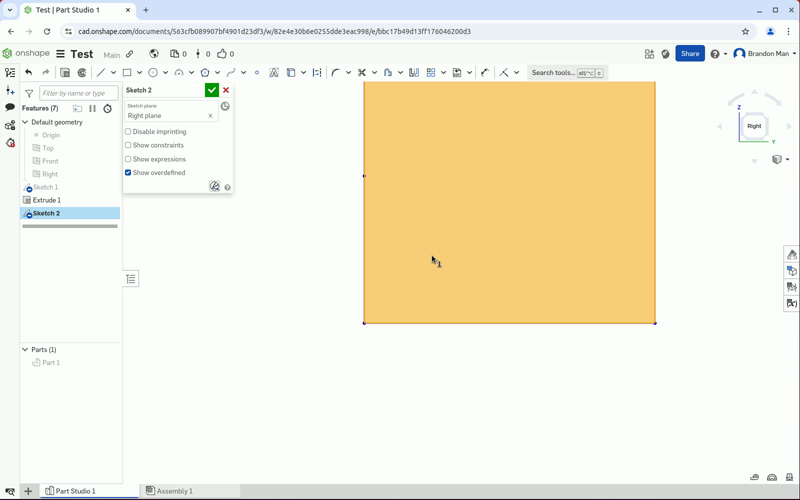
scroll(-6)
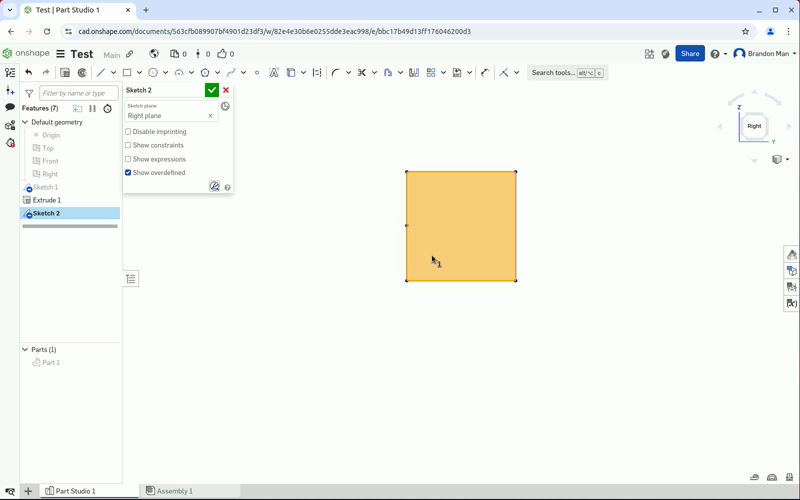
scroll(-6)
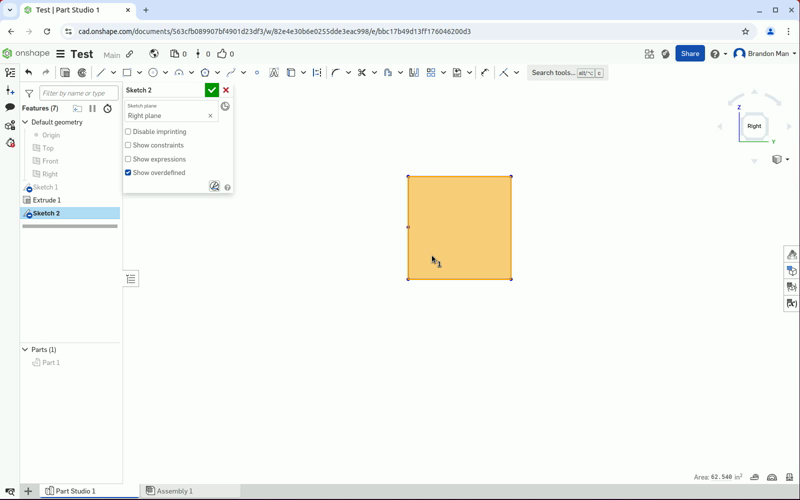
scroll(-6)
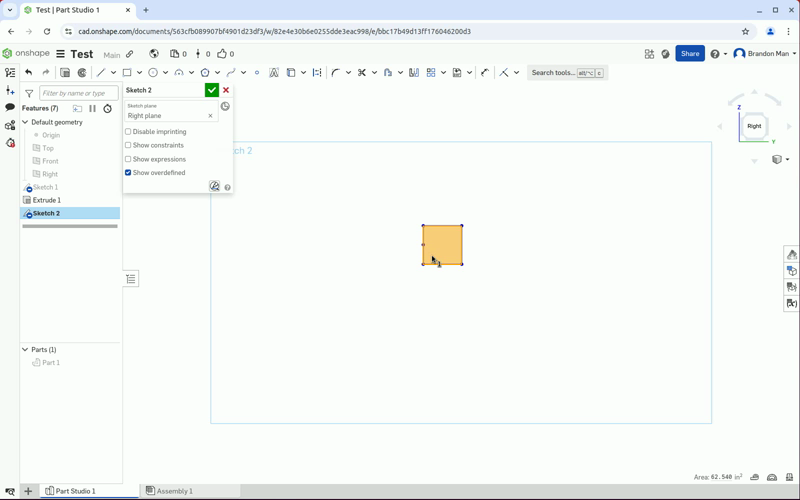
mouse_move(73, 352)
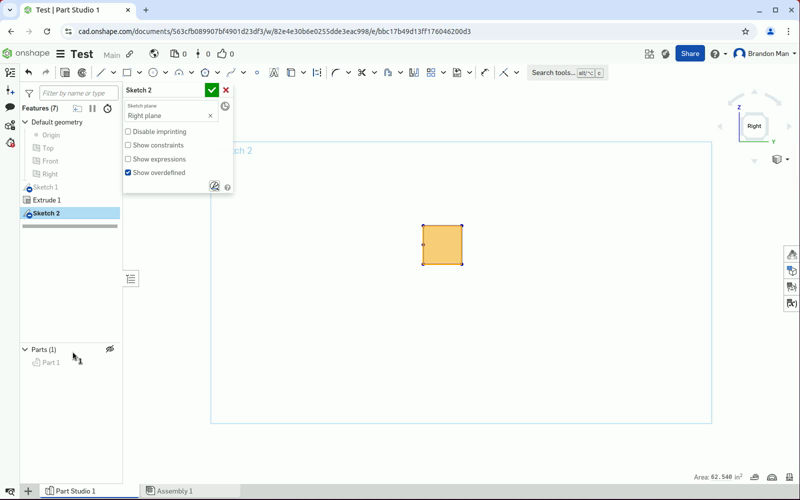
key(shift+y)
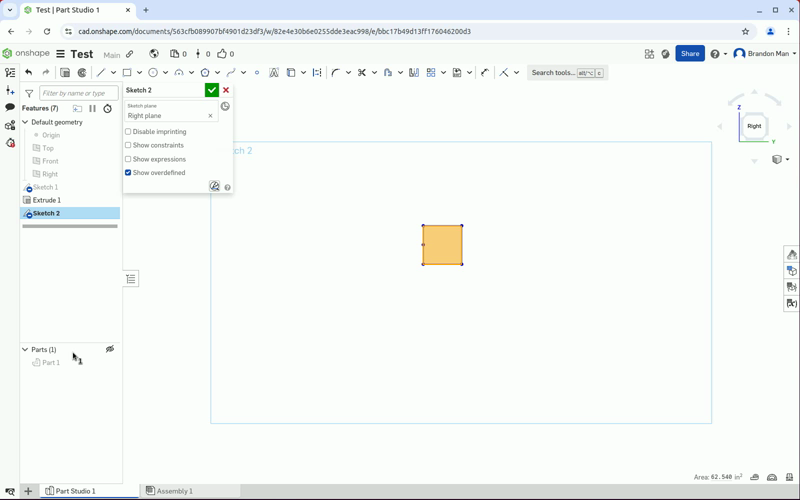
key(shift+e)
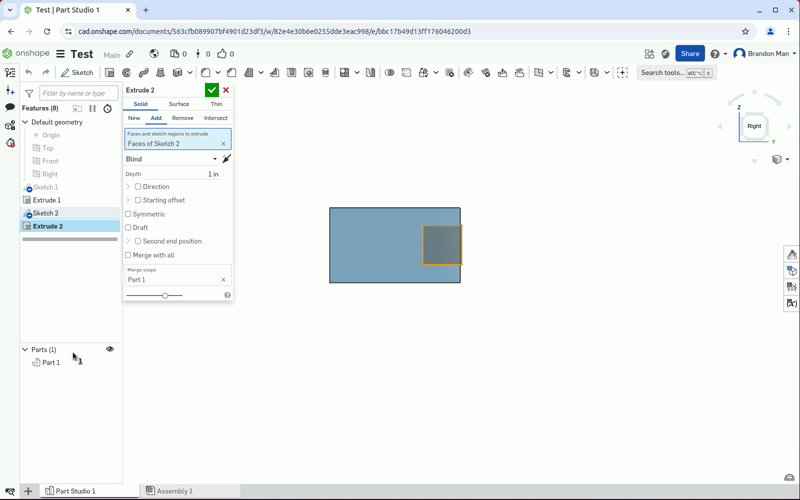
mouse_move(143, 106)
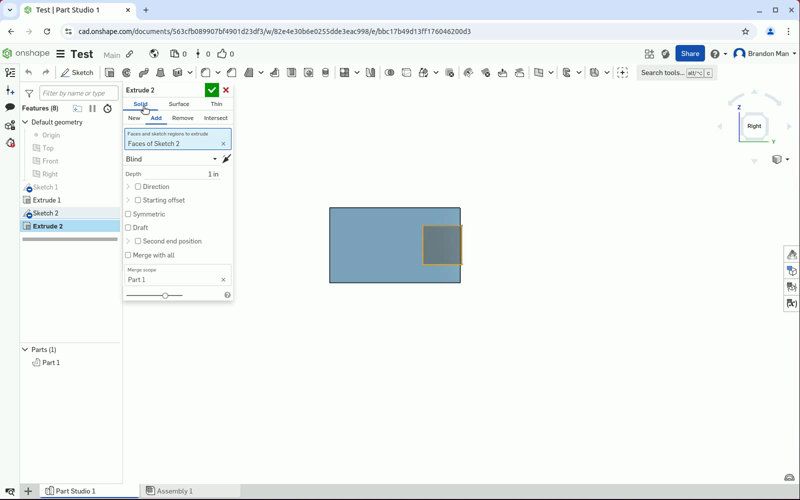
click(143, 106)
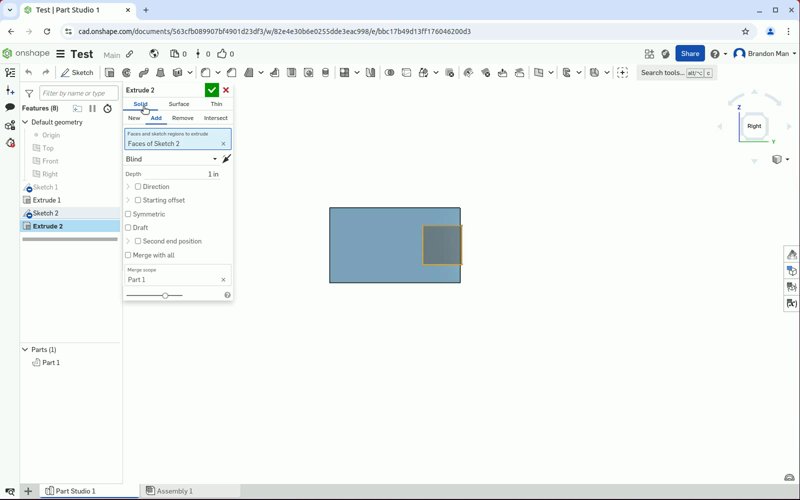
mouse_move(186, 120)
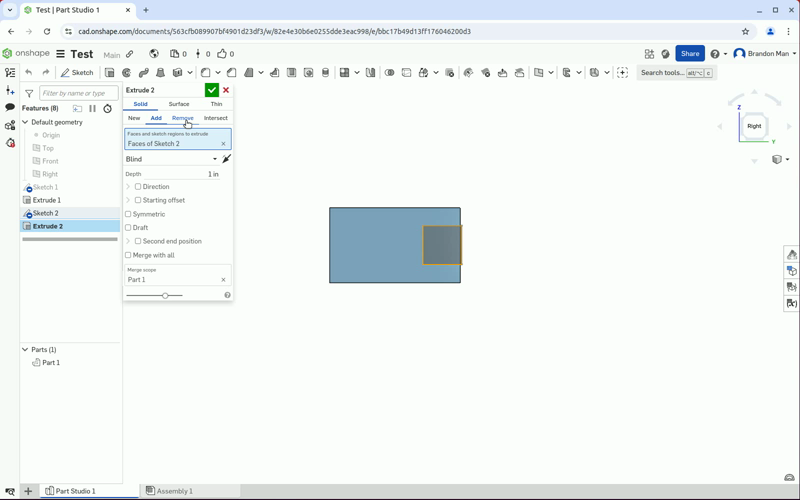
click(186, 120)
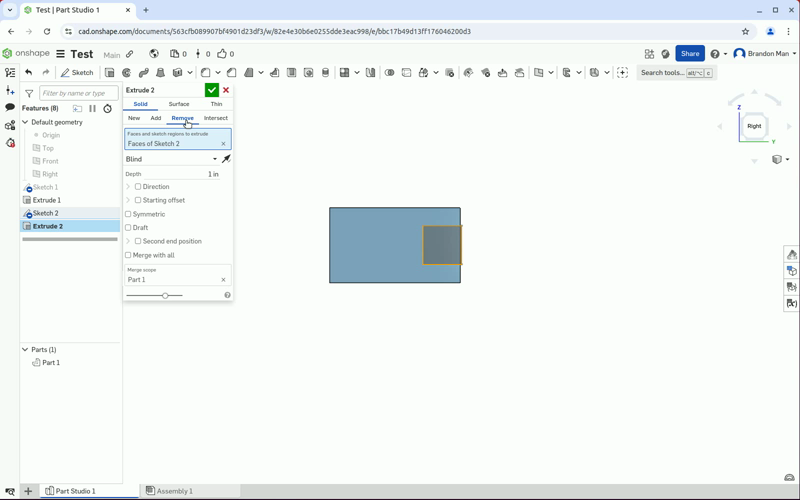
key(tab, 4)
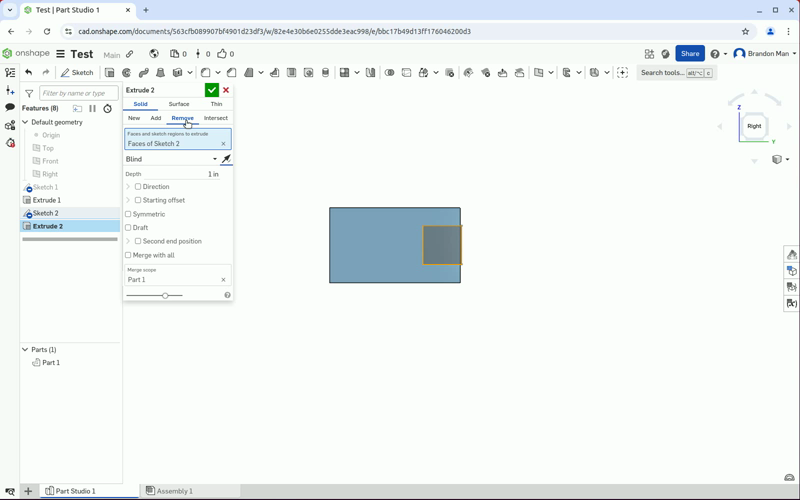
text(3.851)
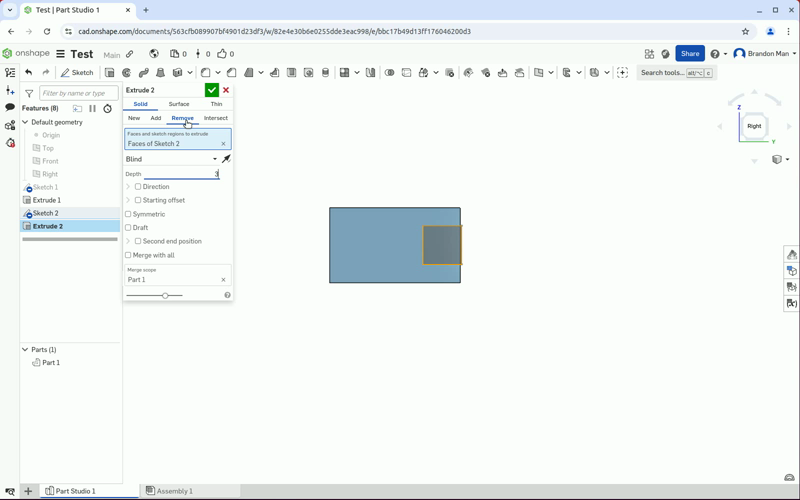
key(tab, 6)
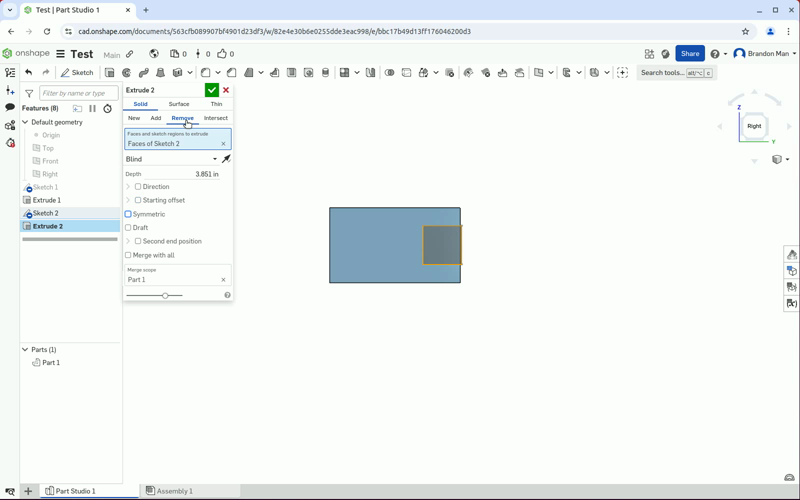
key(space)
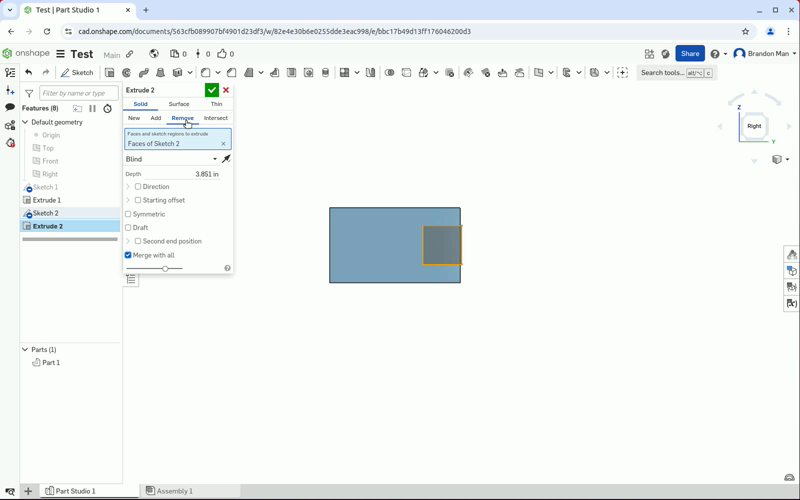
key(enter)
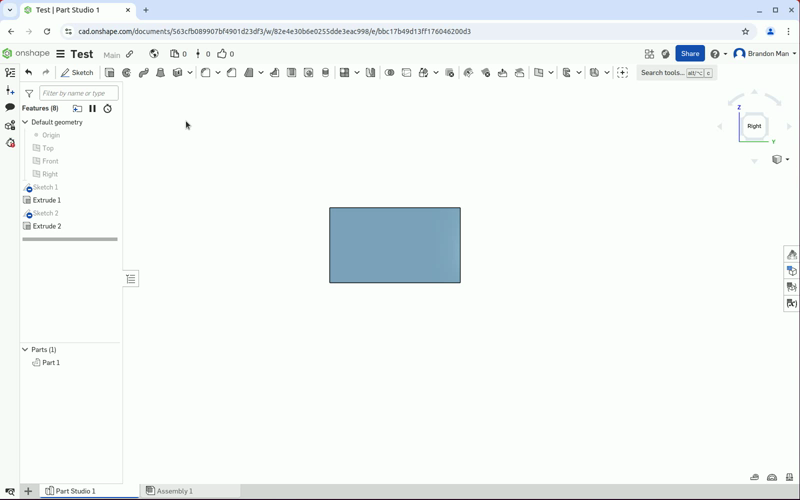
key(shift+h)
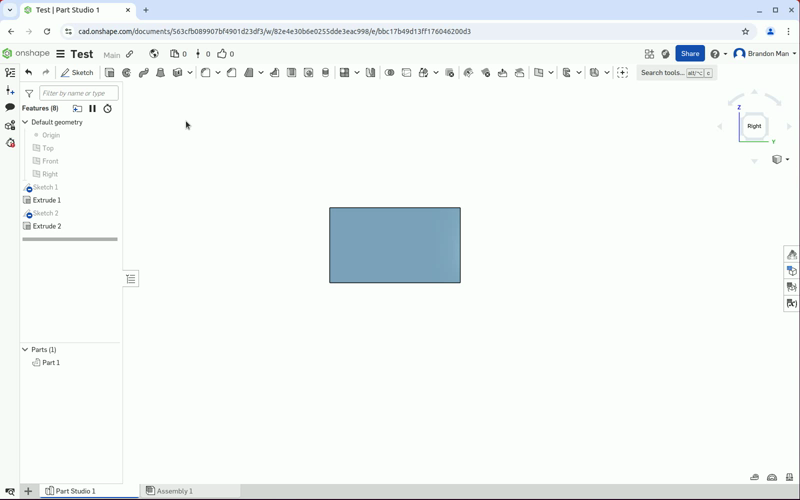
key(shift+h)
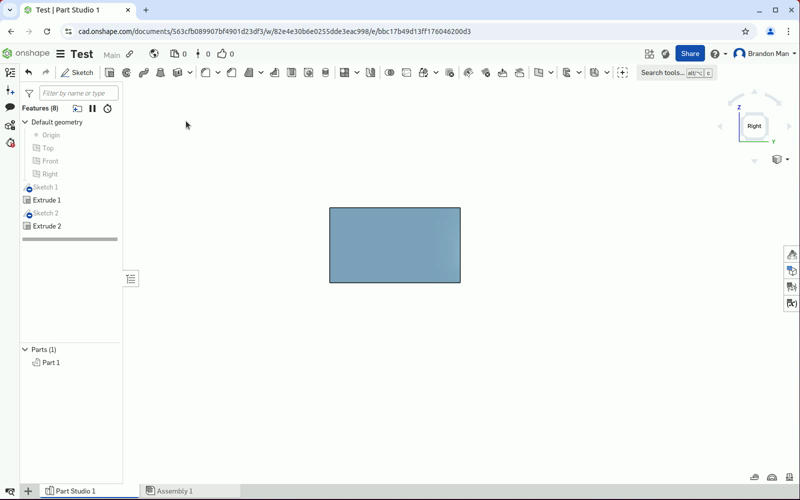
key(shift+7)
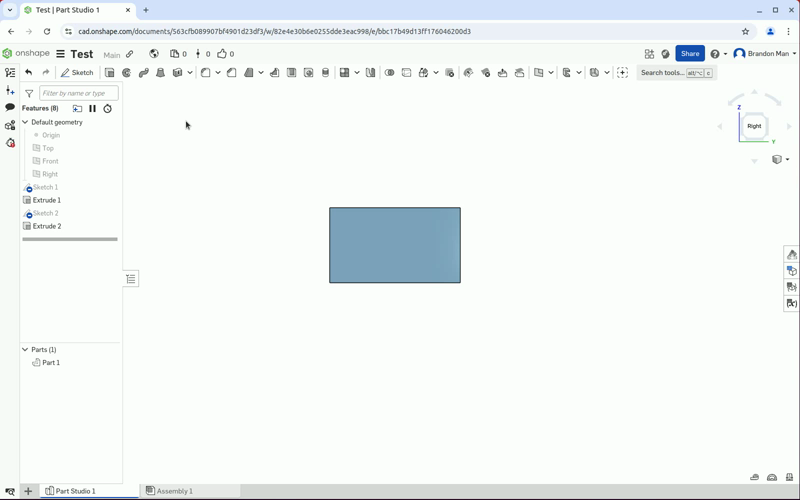
key(right, 2)
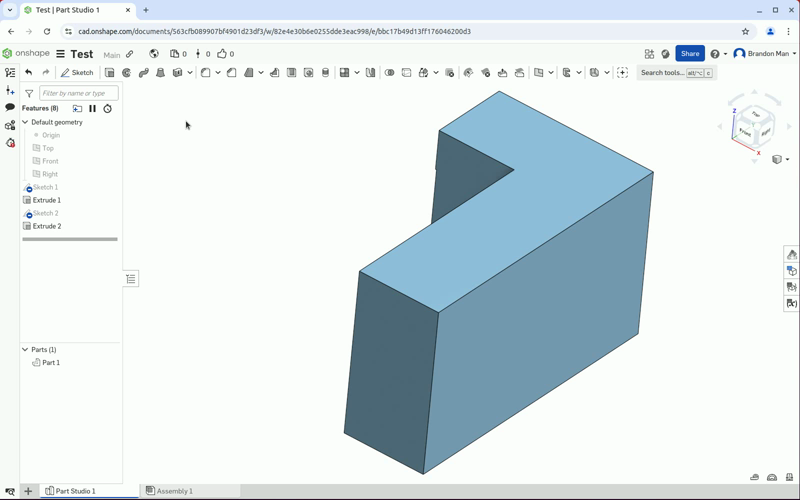
key(down, 2)
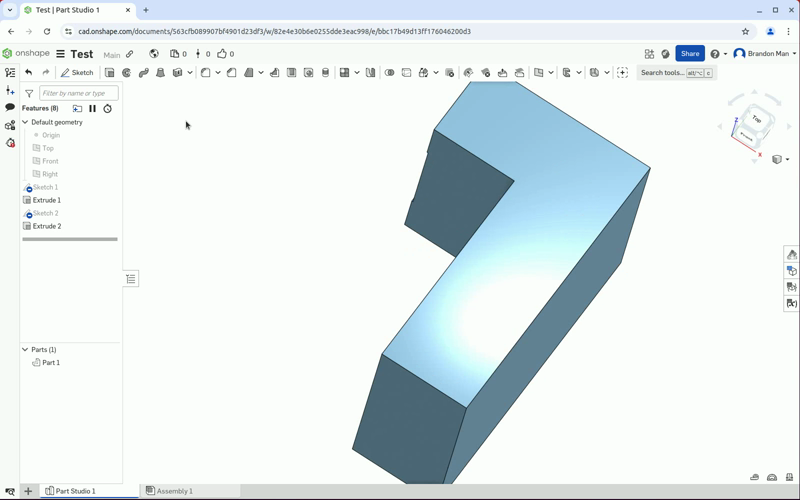
key(up, 2)
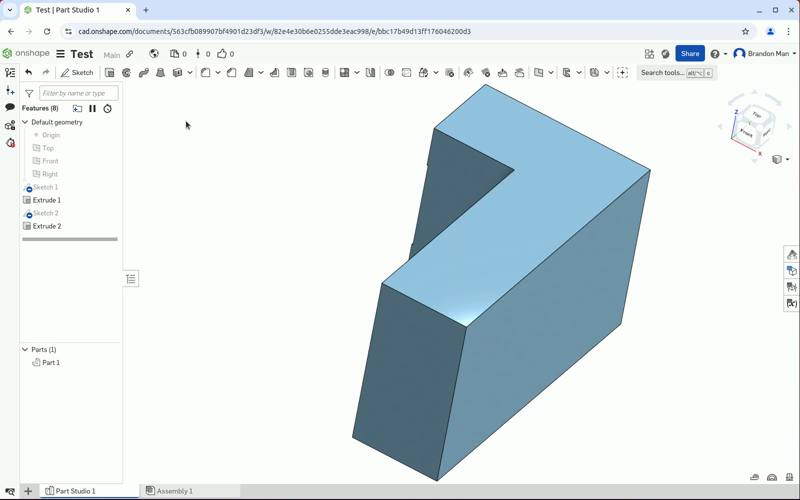
key(left, 2)
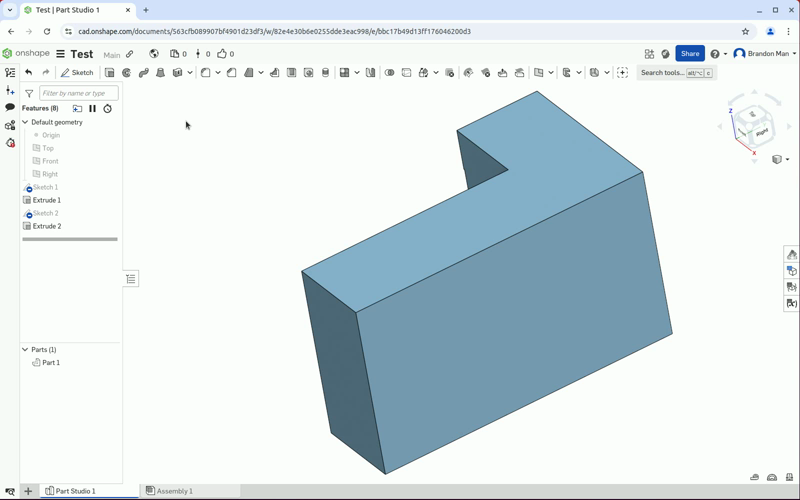
mouse_move(73, 189)
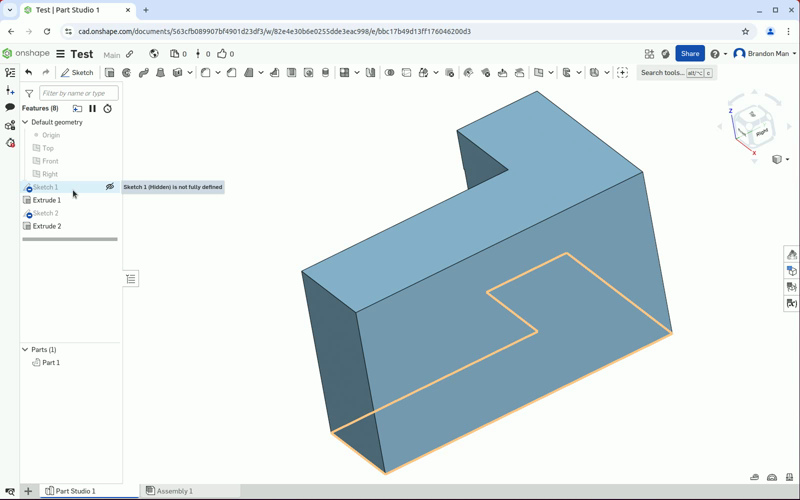
click(73, 189)